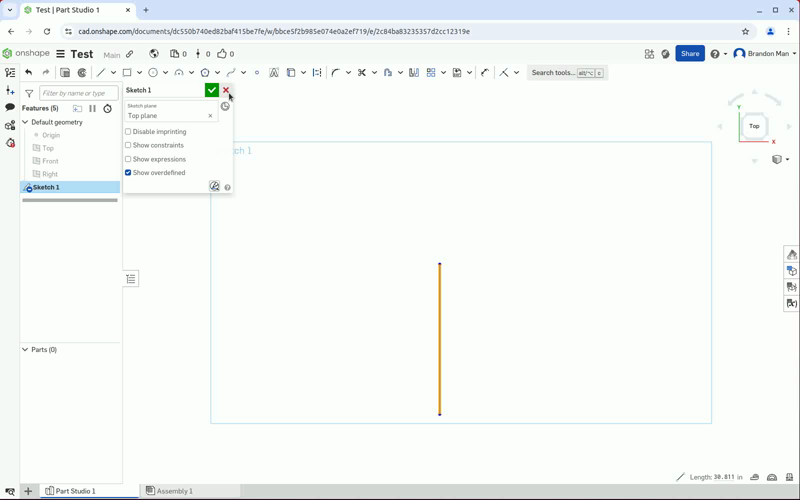
key(shift+h)
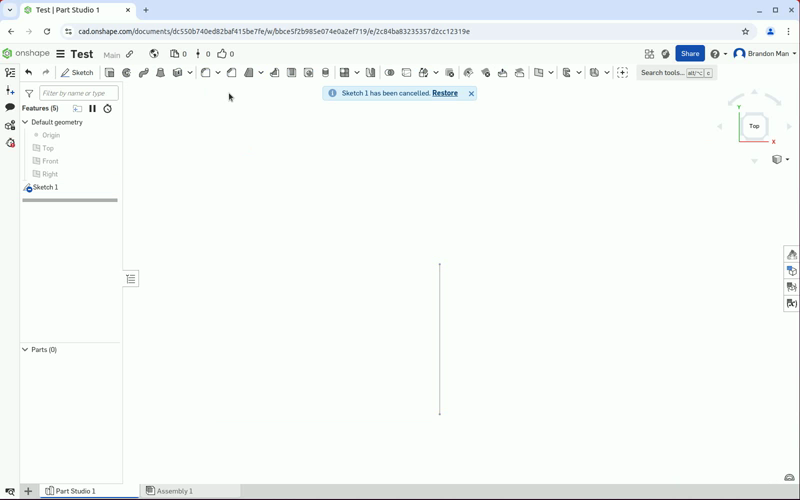
key(shift+s)
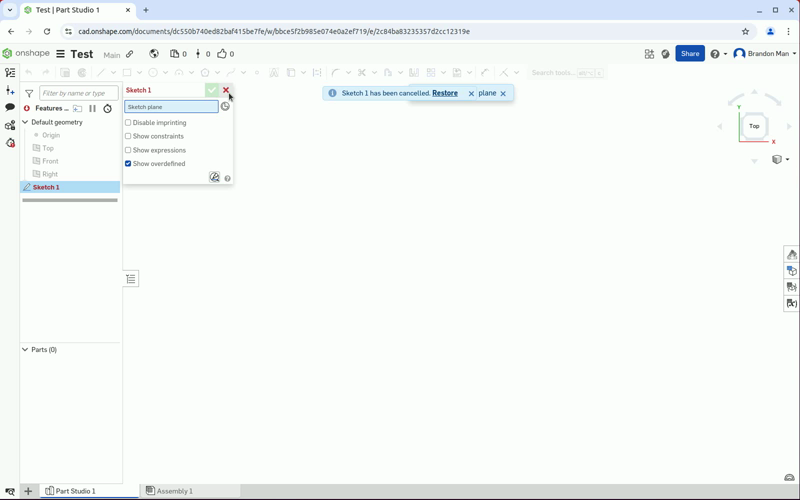
mouse_move(73, 150)
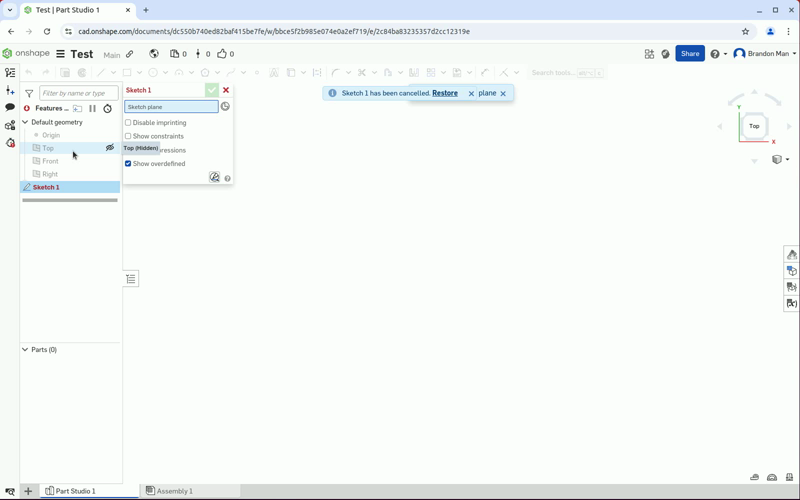
click(73, 150)
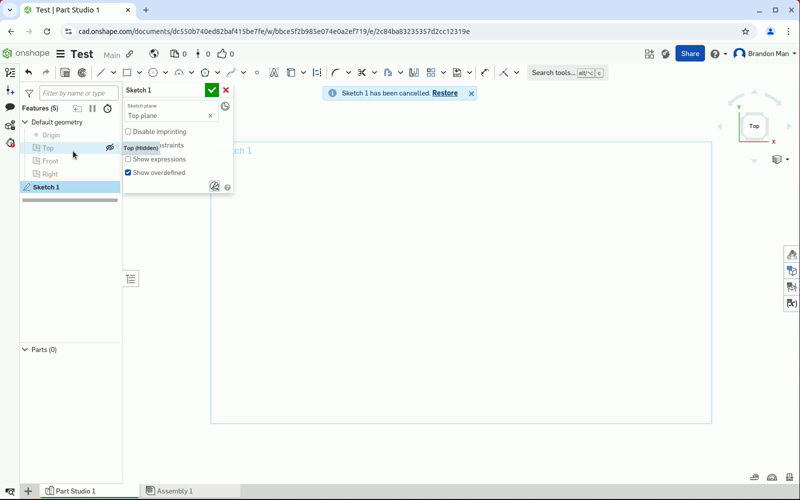
mouse_move(73, 352)
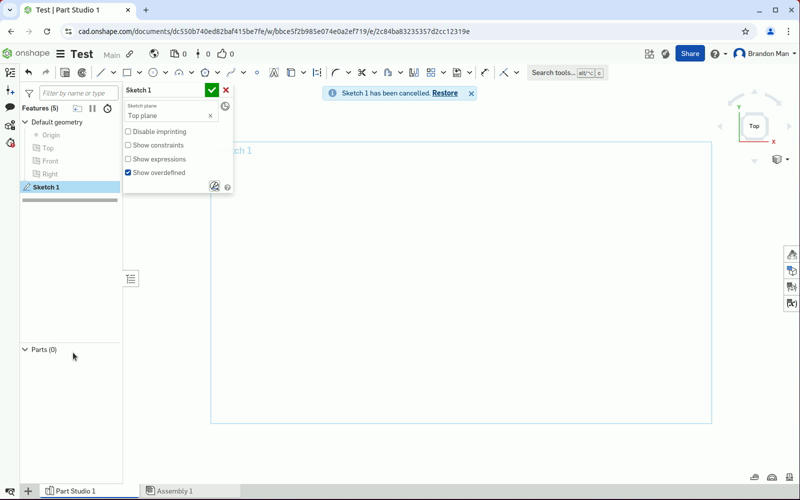
key(y)
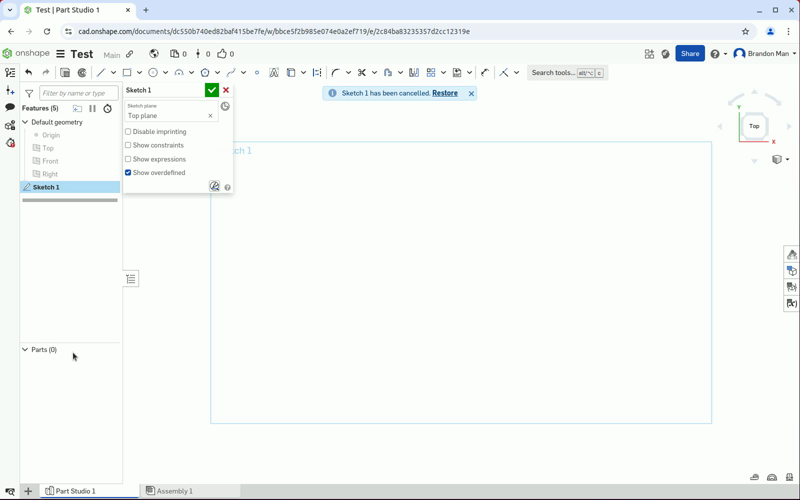
key(c)
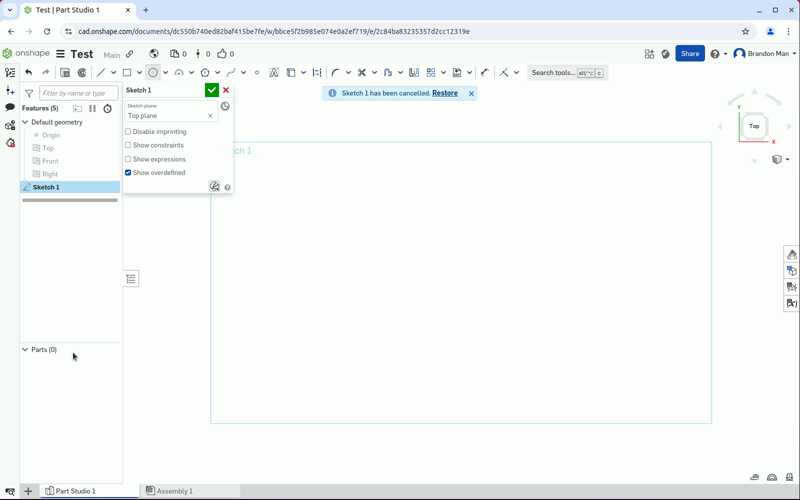
key_down(shift)
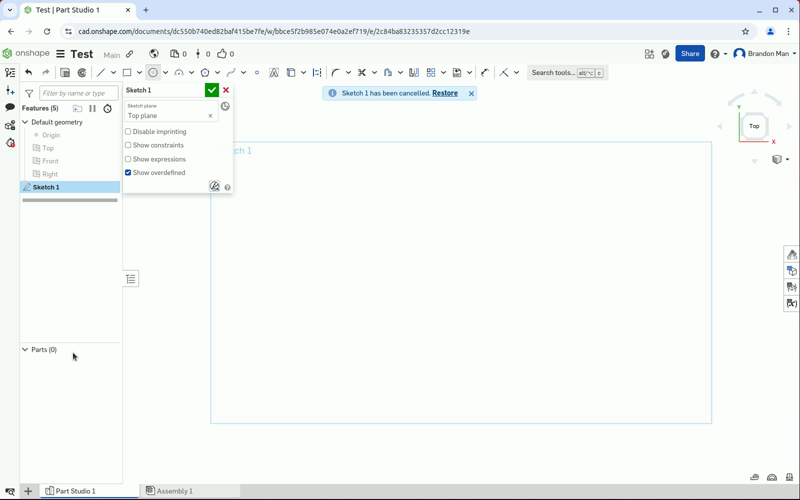
mouse_move(392, 282)
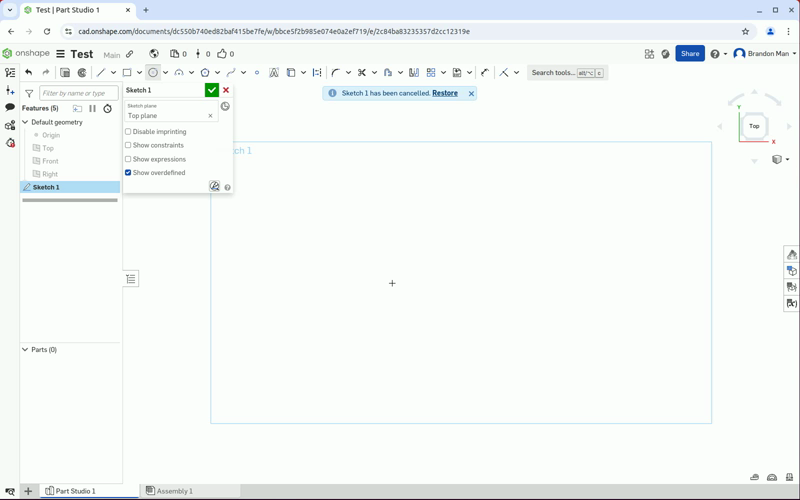
click(392, 282)
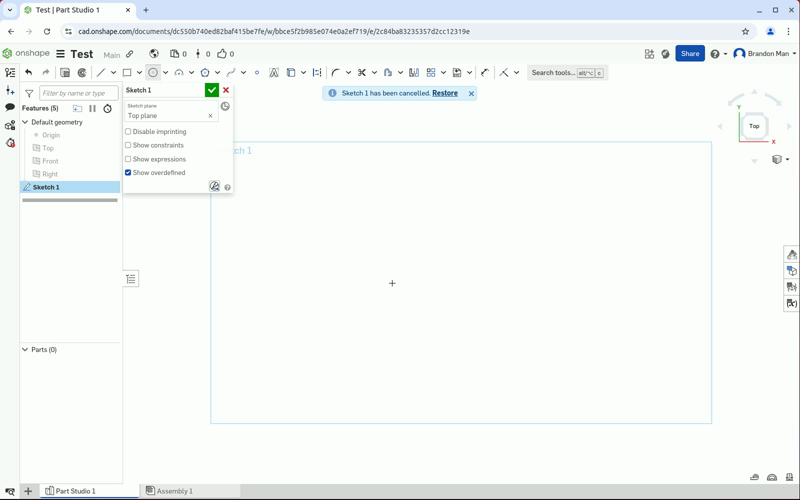
key_up(shift)
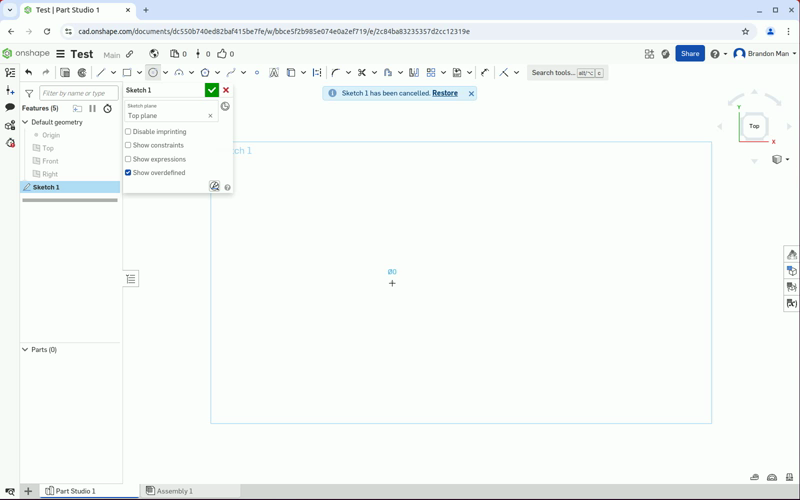
mouse_move(435, 282)
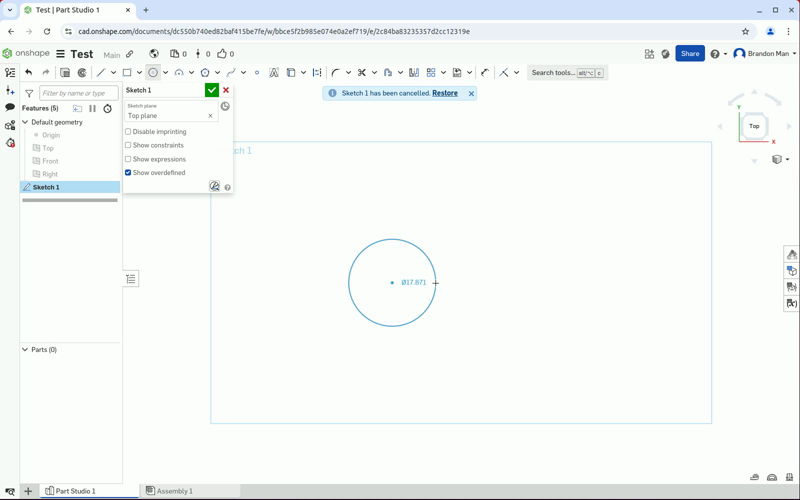
click(435, 282)
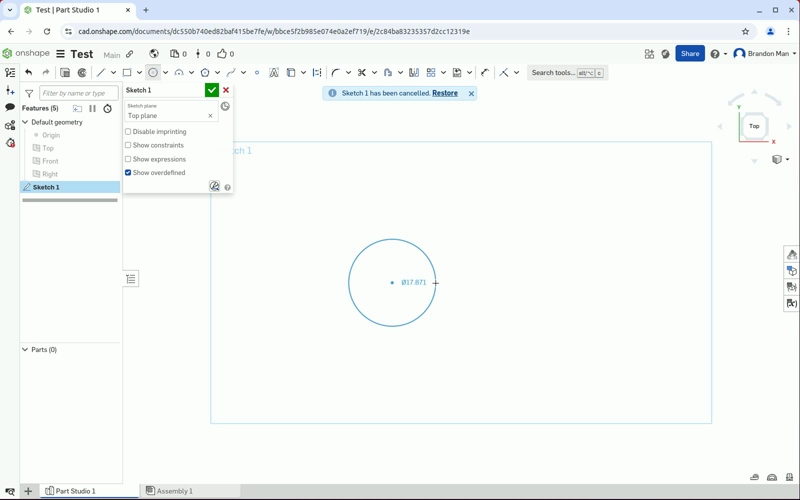
key(esc)
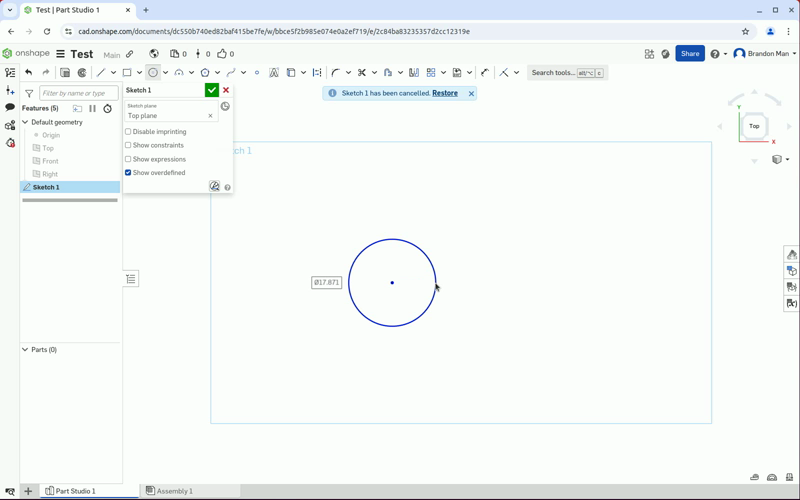
key(c)
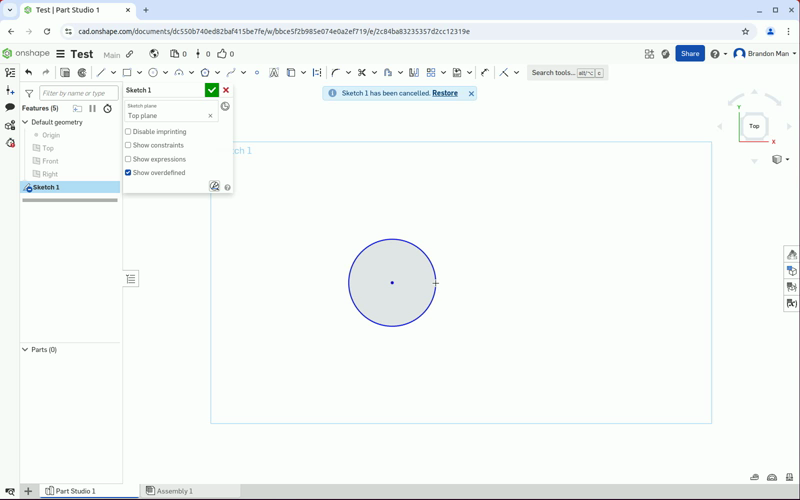
key_down(shift)
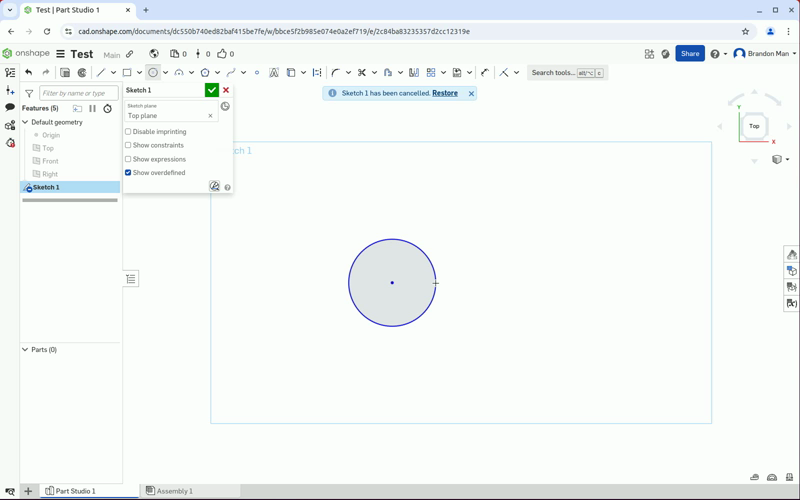
mouse_move(392, 282)
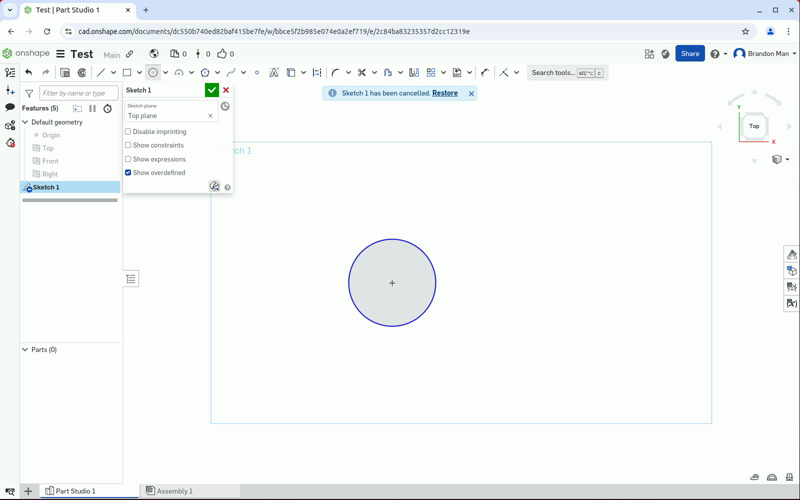
click(392, 282)
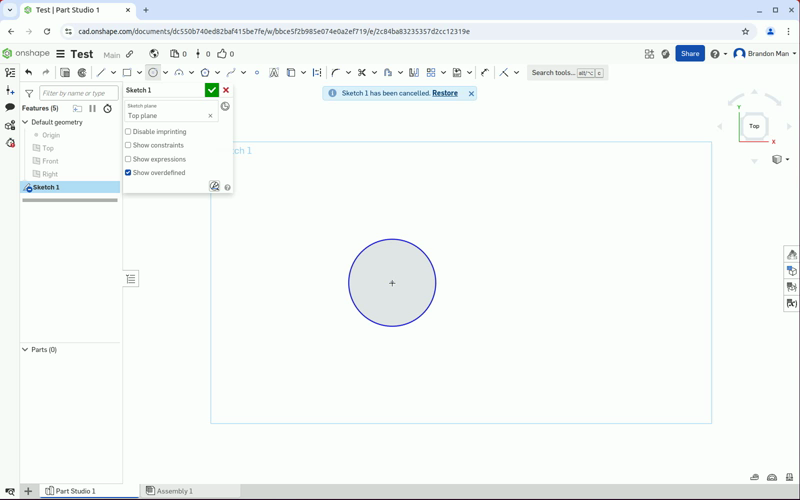
key_up(shift)
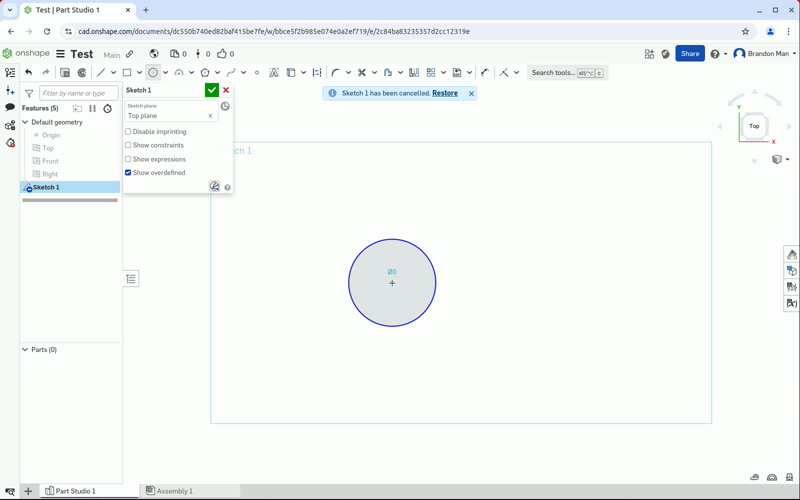
mouse_move(415, 282)
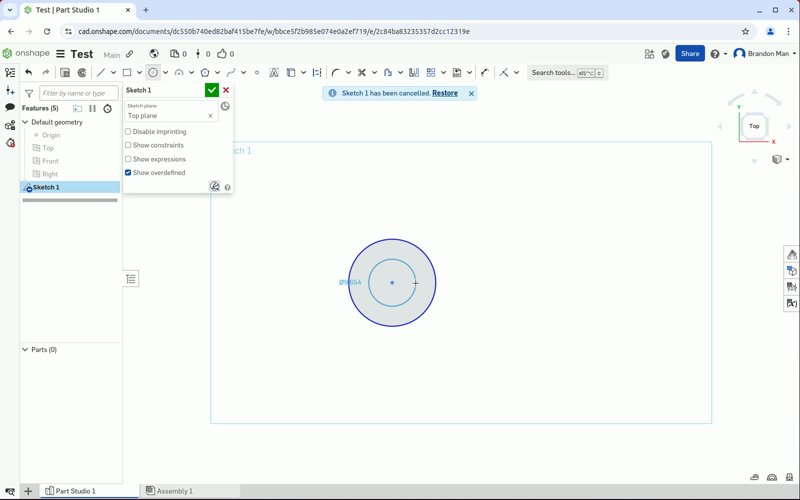
click(415, 282)
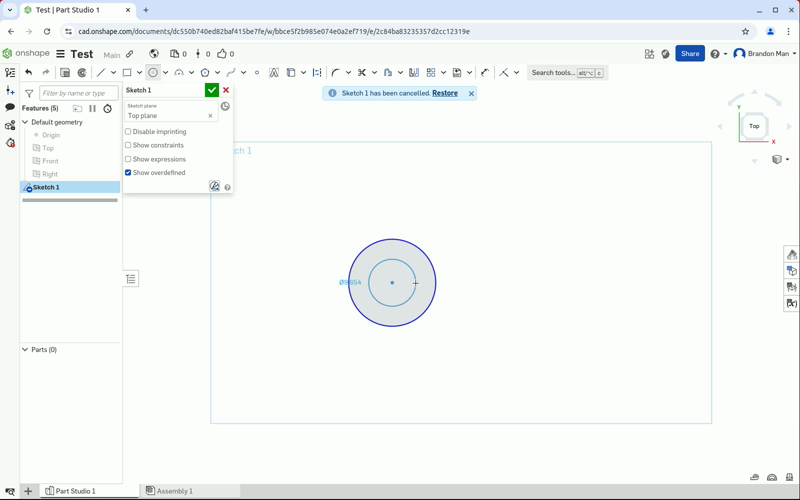
key(esc)
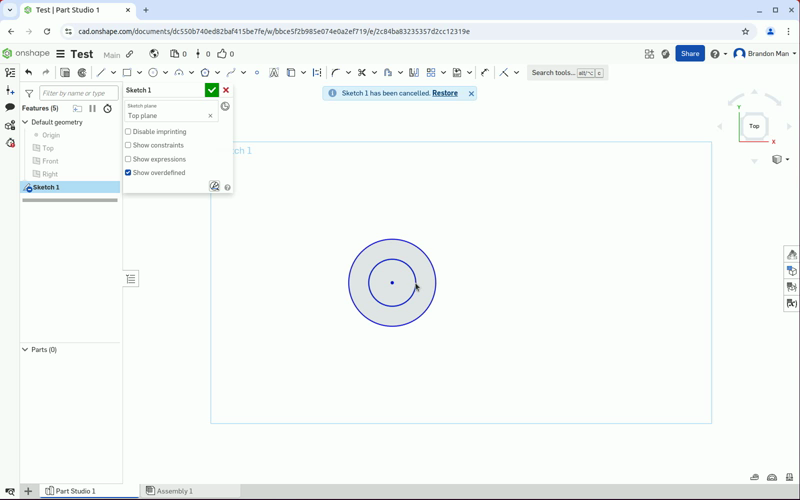
mouse_move(392, 255)
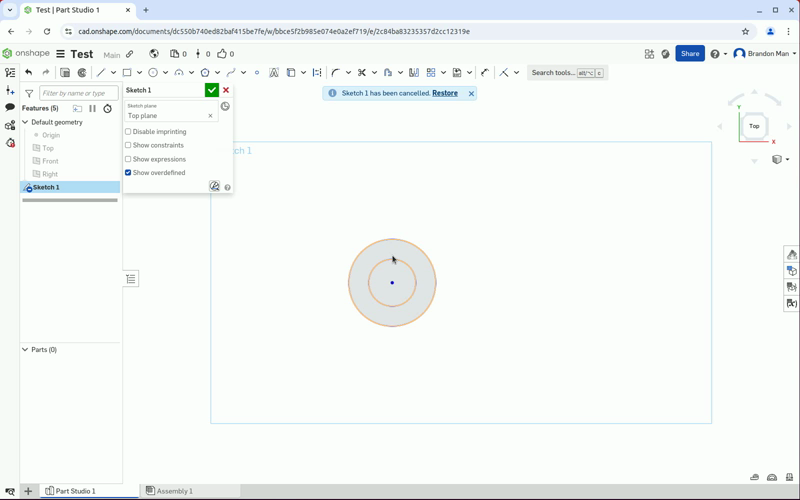
click(392, 255)
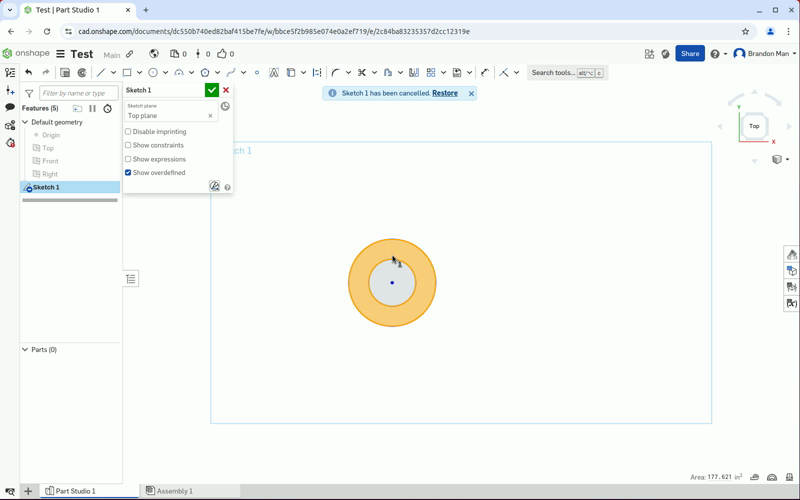
mouse_move(73, 352)
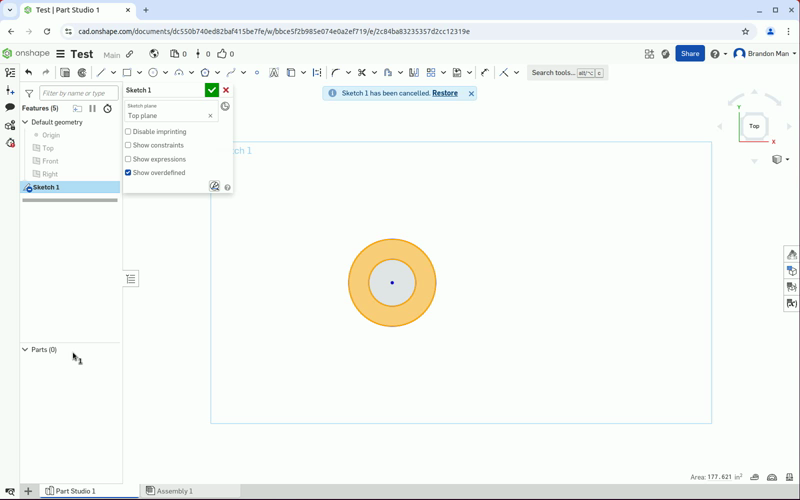
key(shift+y)
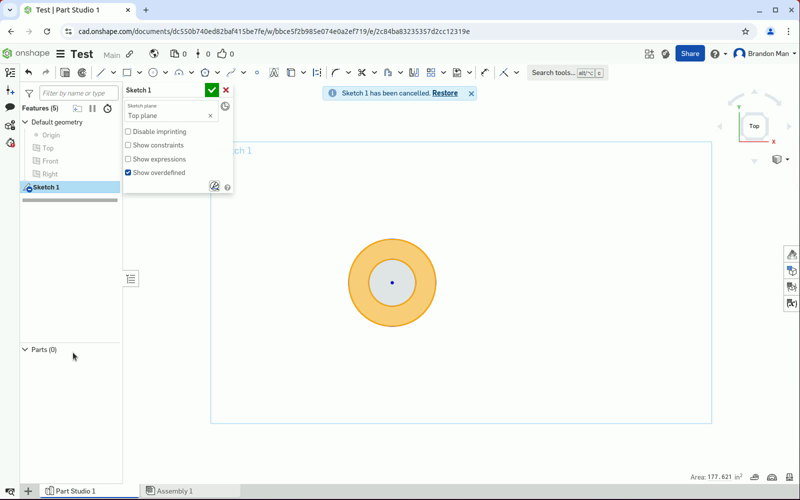
key(shift+e)
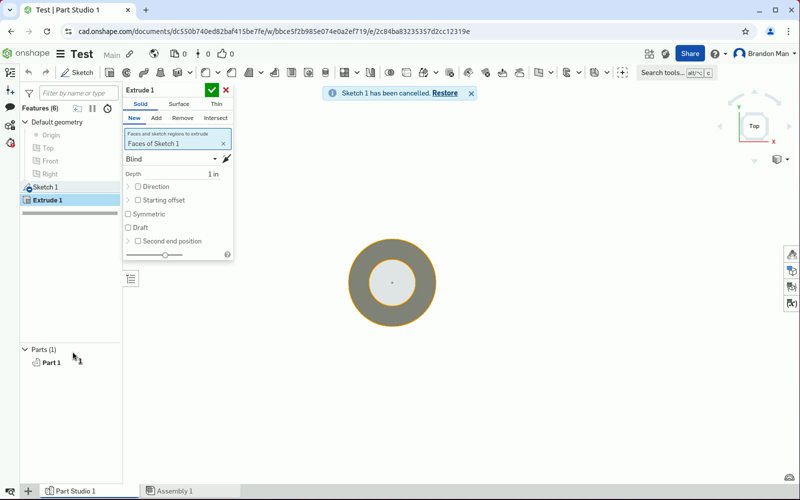
mouse_move(143, 106)
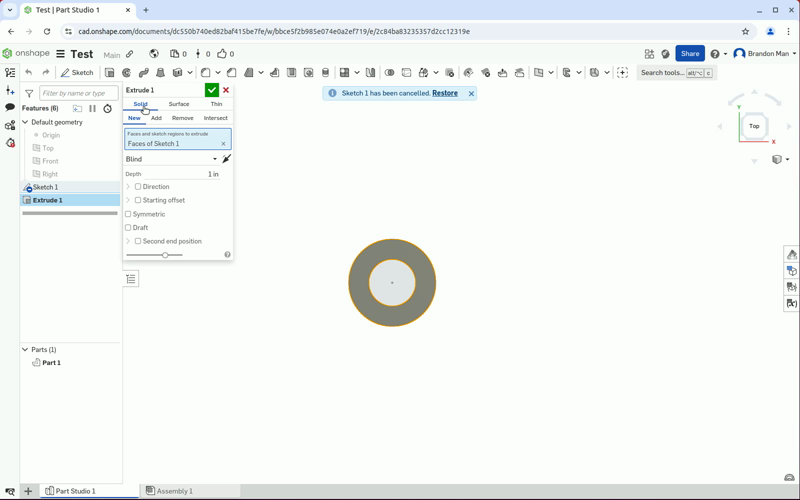
click(143, 106)
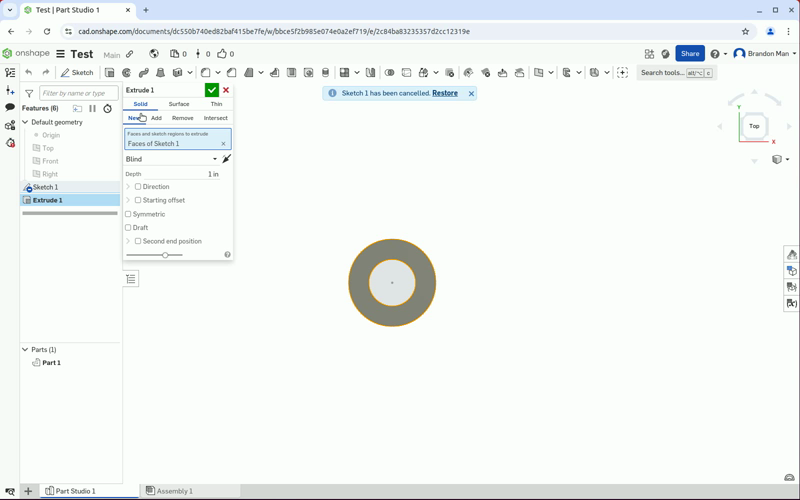
mouse_move(137, 120)
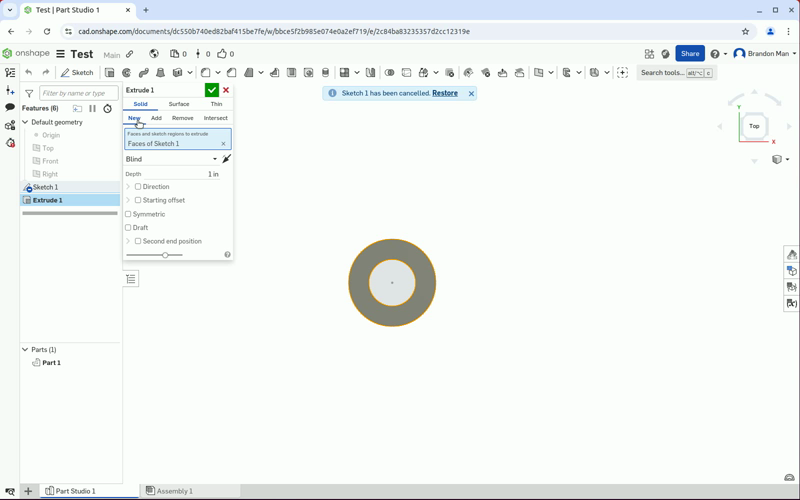
click(137, 120)
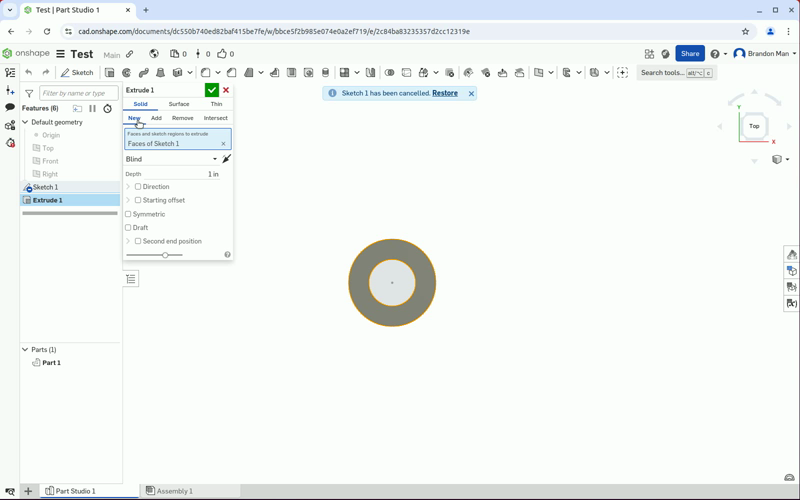
key(tab, 4)
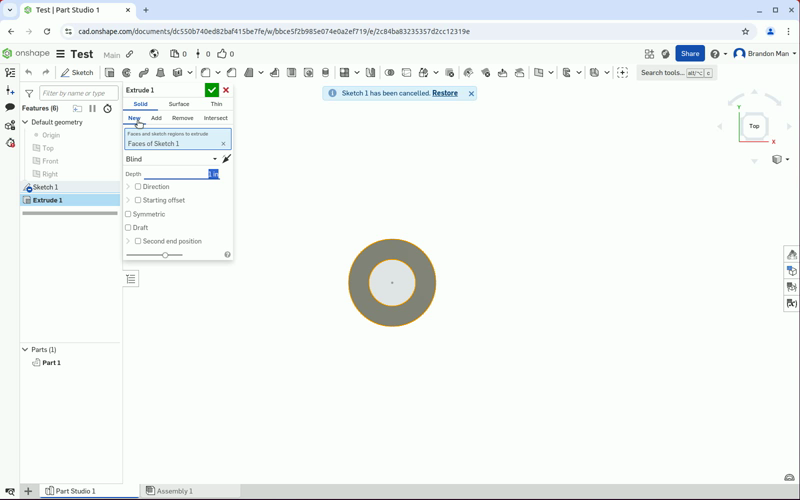
text(12.517)
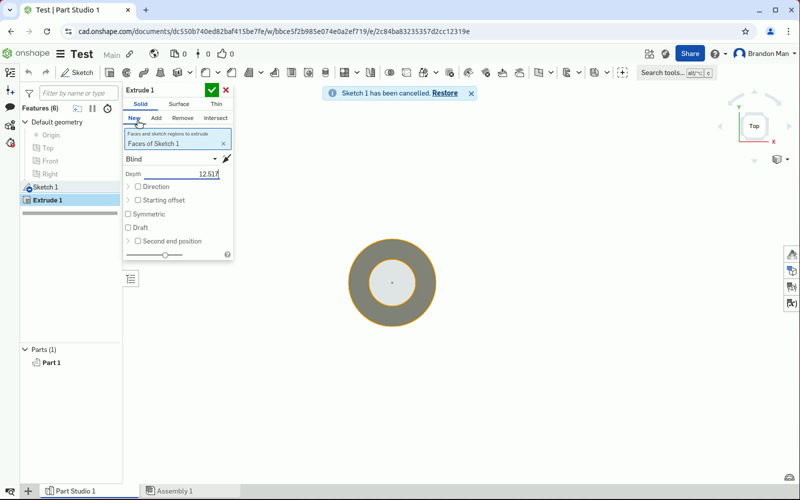
key(enter)
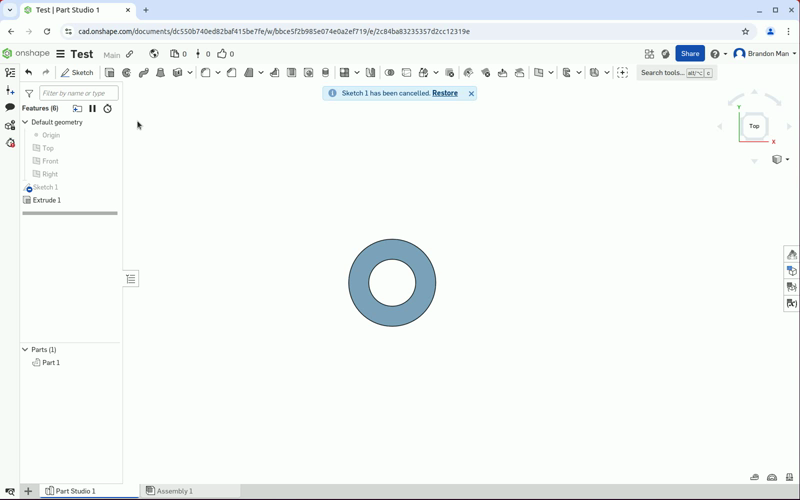
key(shift+h)
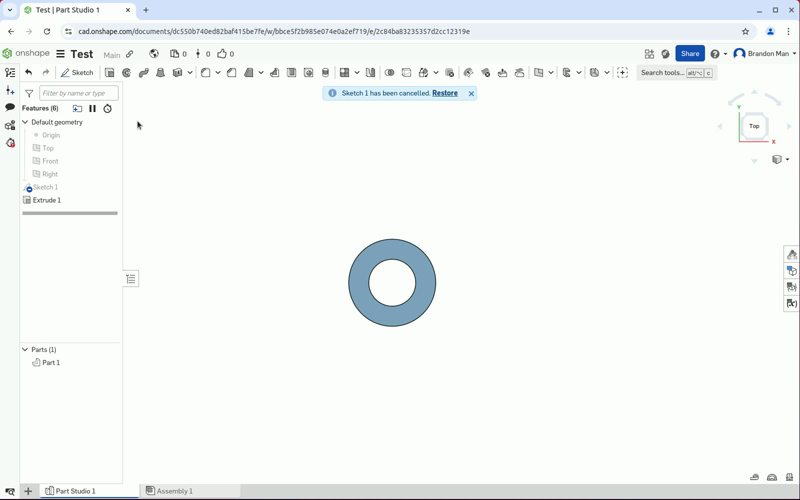
key(shift+h)
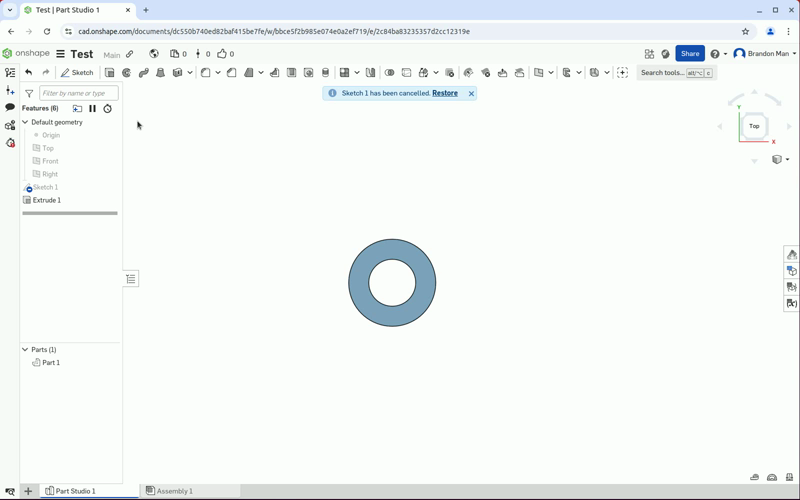
mouse_move(73, 189)
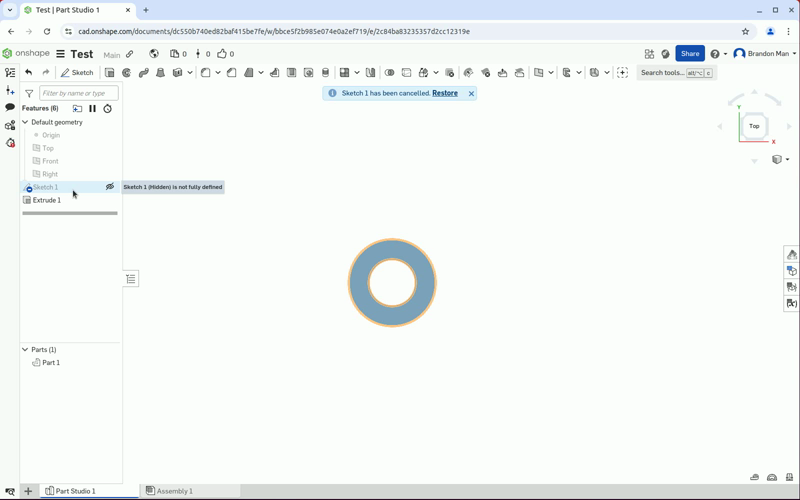
click(73, 189)
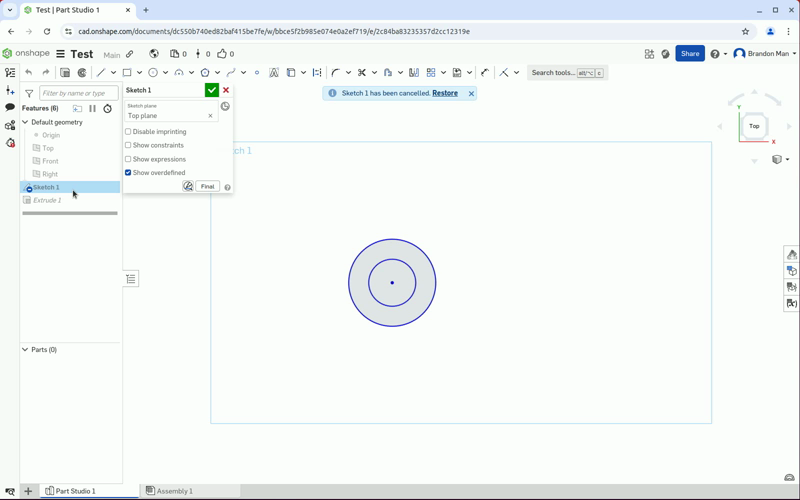
mouse_move(229, 92)
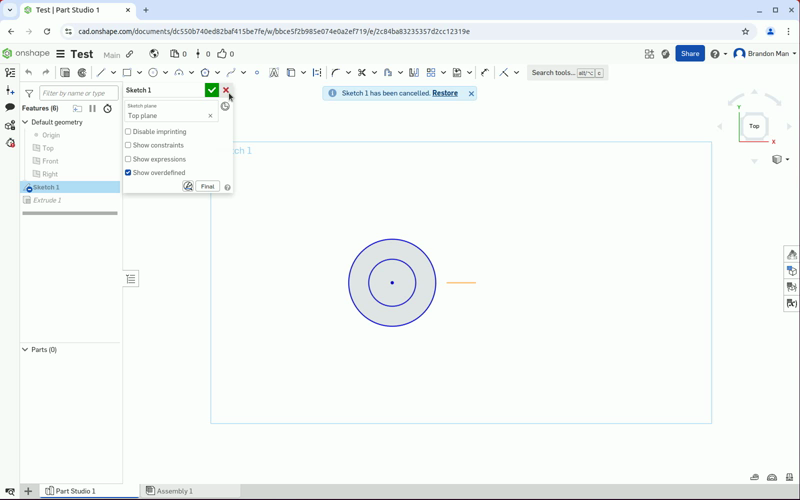
click(229, 92)
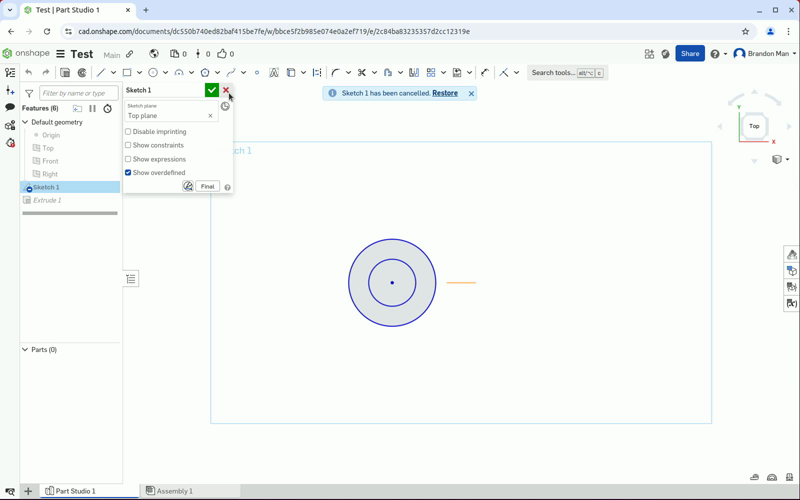
key(shift+s)
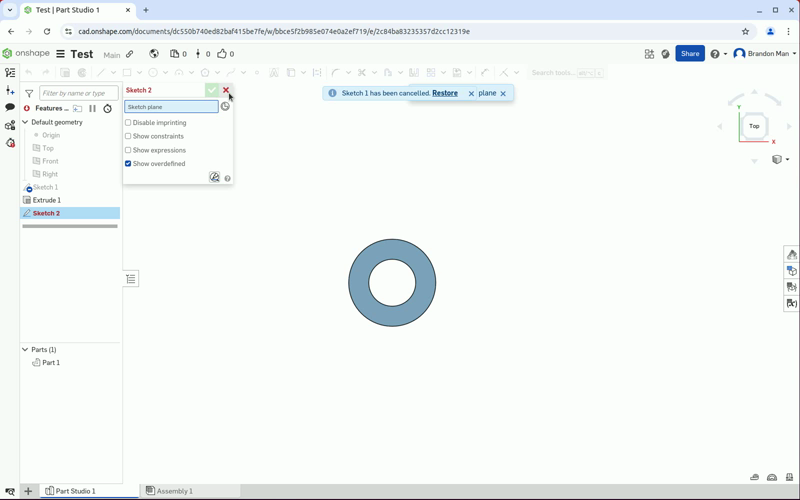
mouse_move(73, 150)
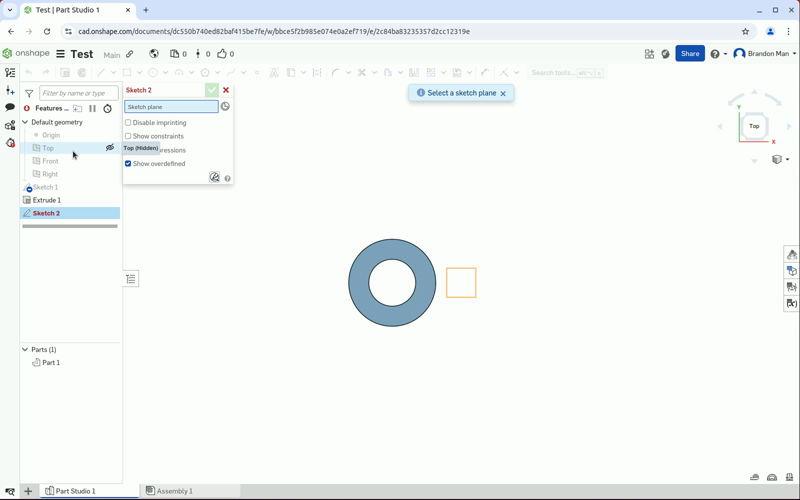
click(73, 150)
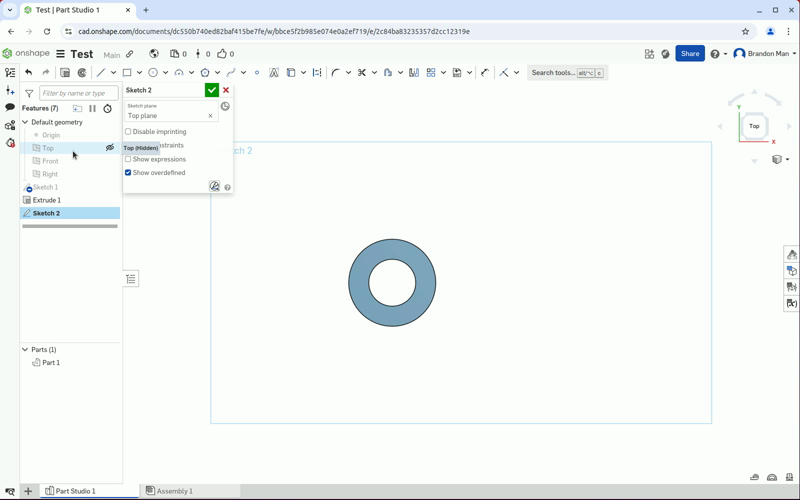
mouse_move(73, 352)
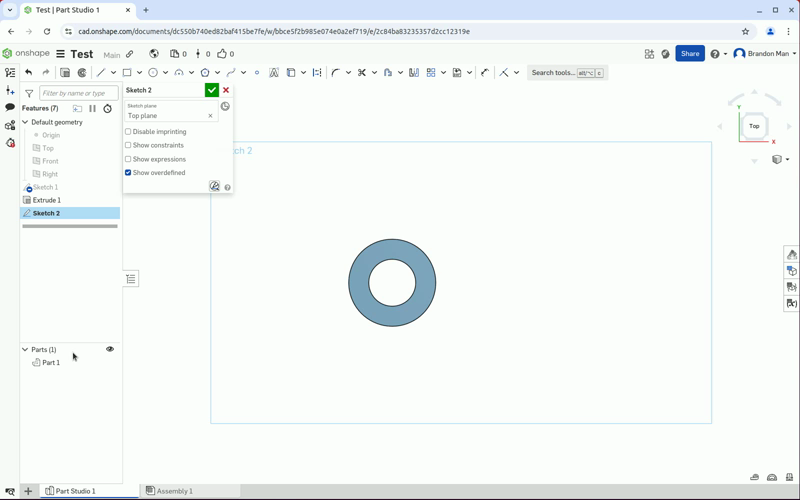
key(y)
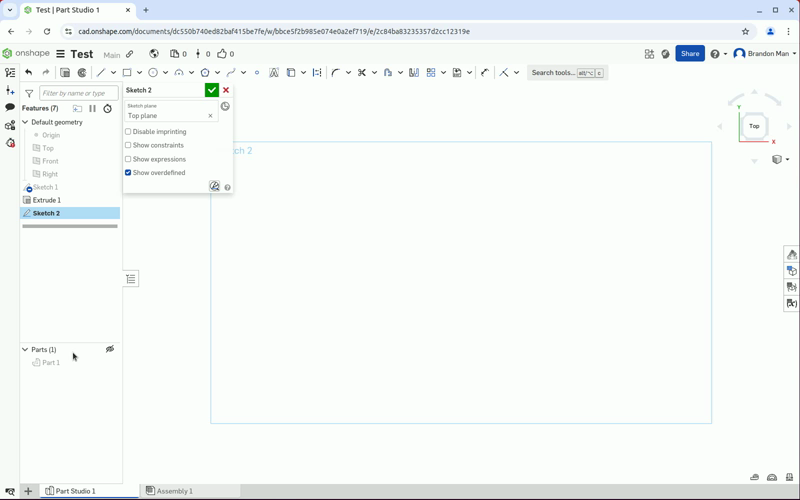
key(l)
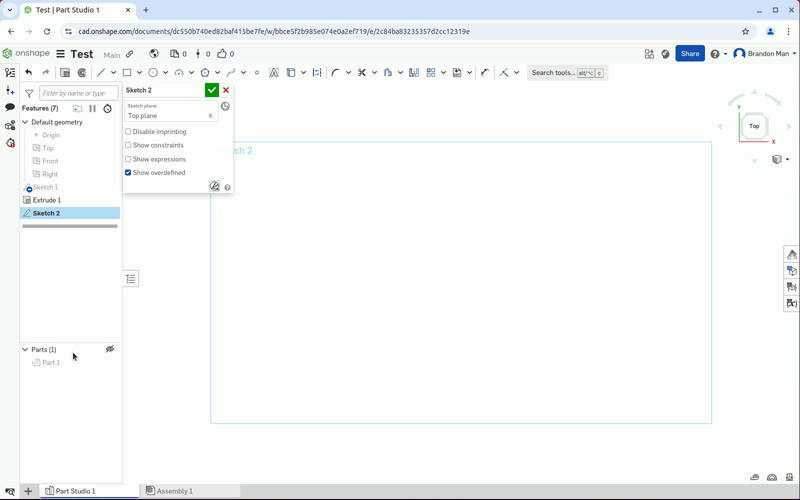
key_down(shift)
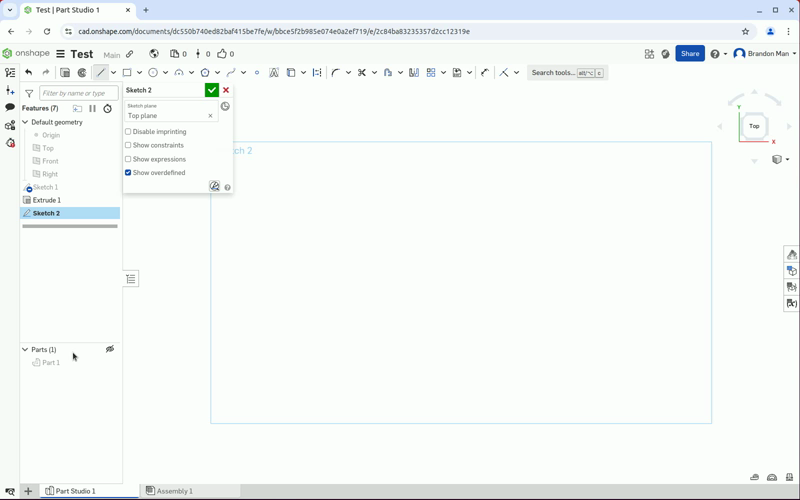
mouse_move(391, 326)
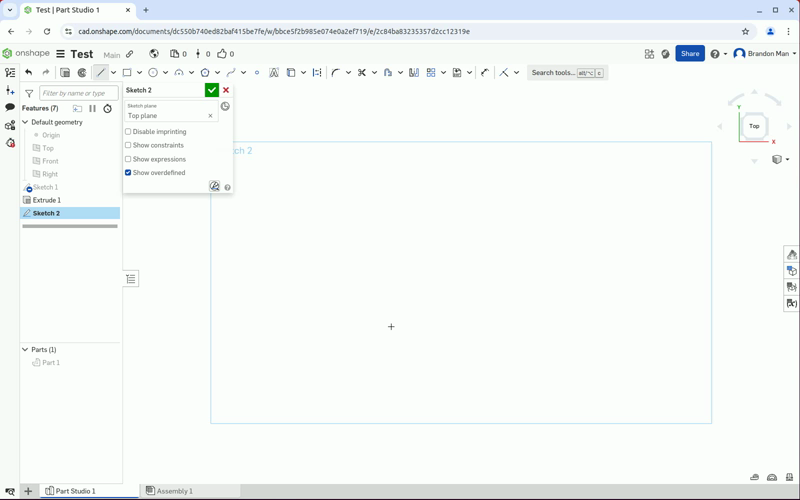
click(391, 326)
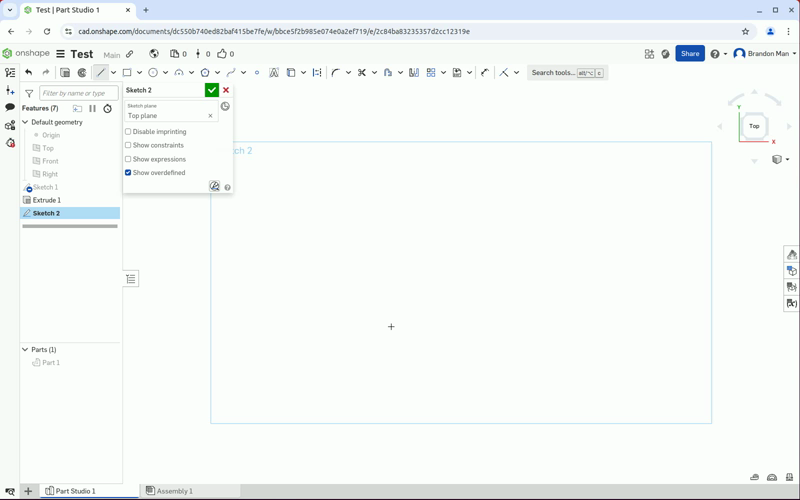
key_up(shift)
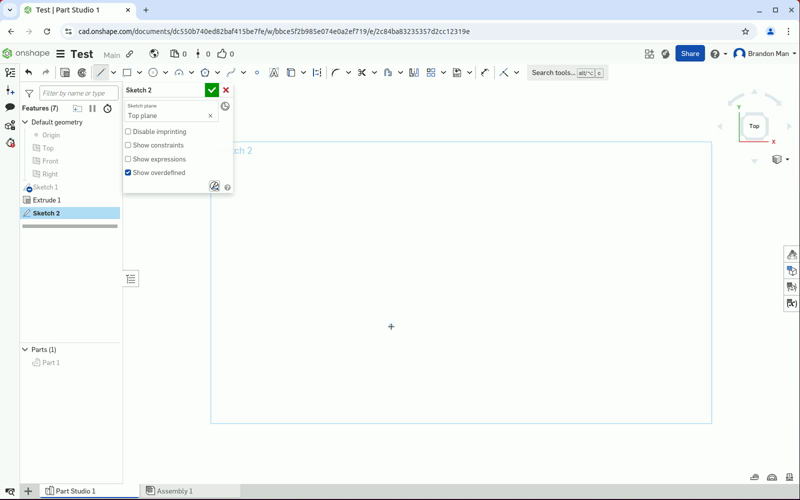
key_down(shift)
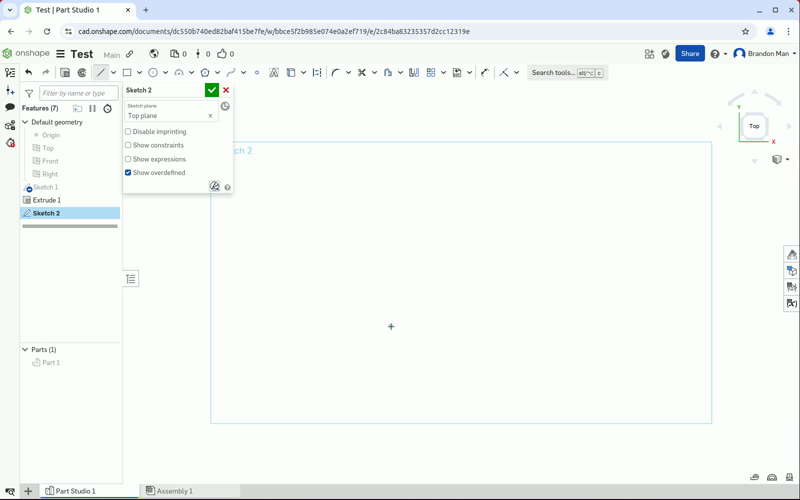
mouse_move(529, 324)
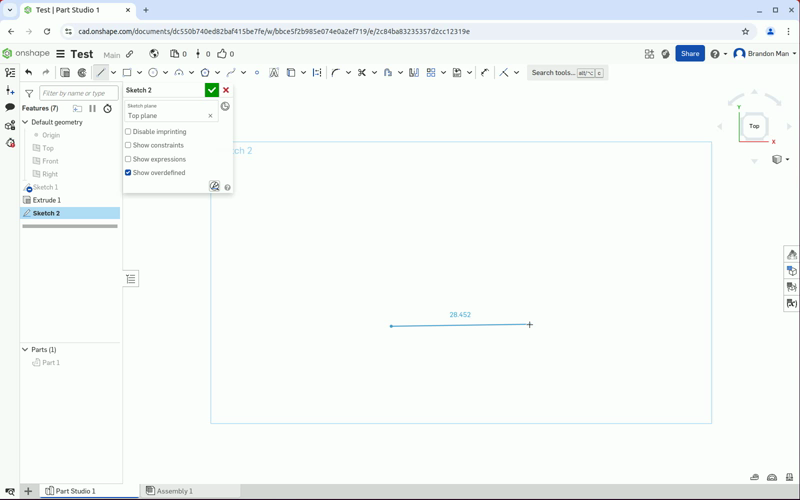
click(529, 324)
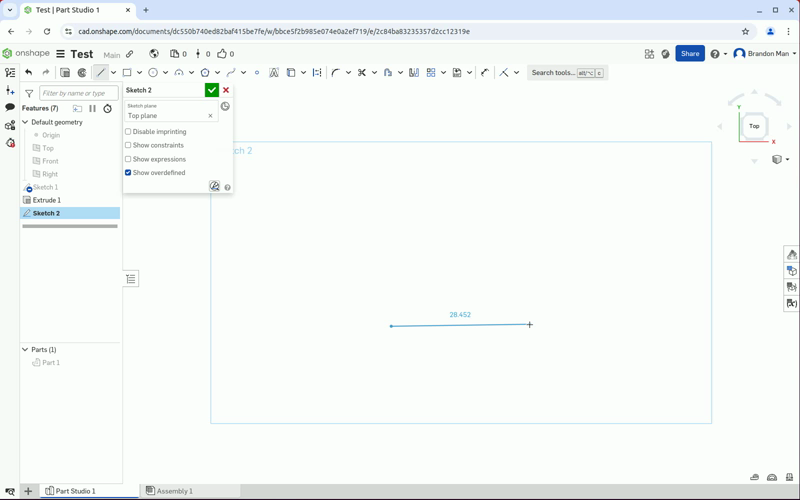
key_up(shift)
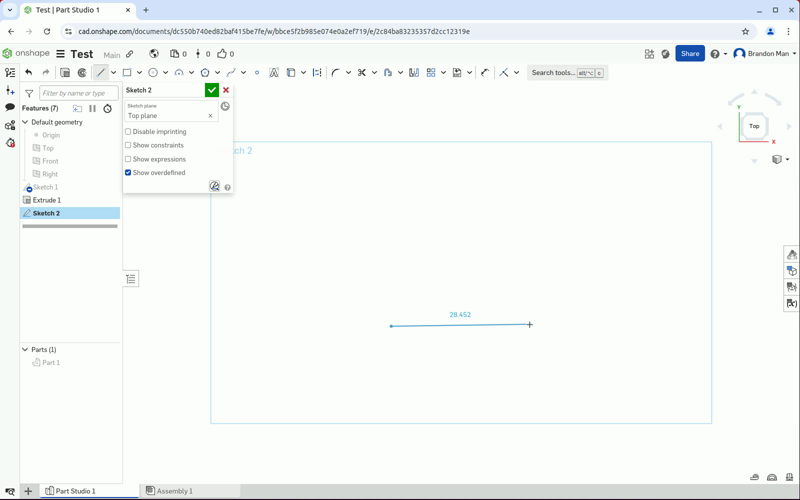
key(esc)
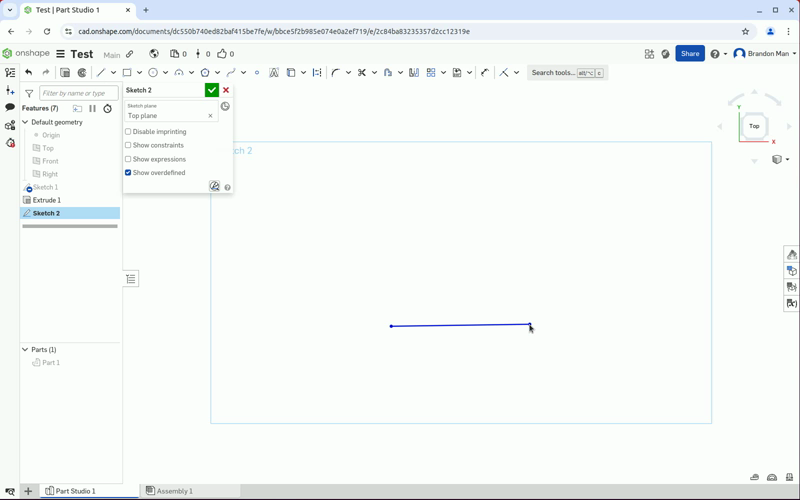
key(a)
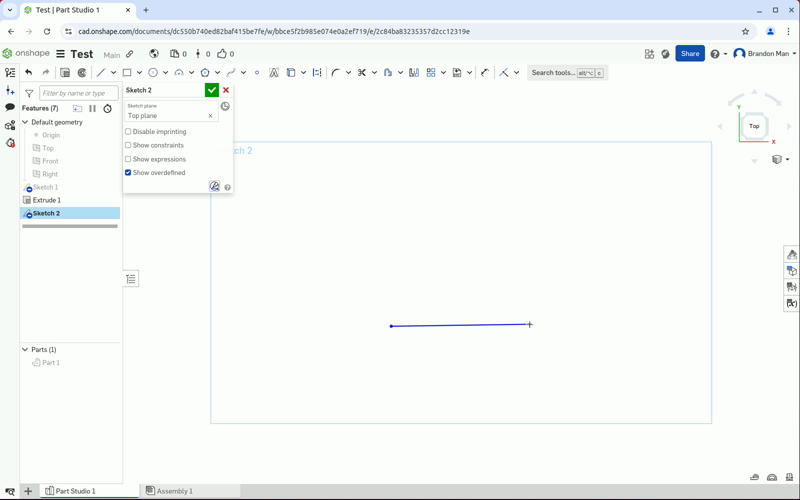
mouse_move(529, 324)
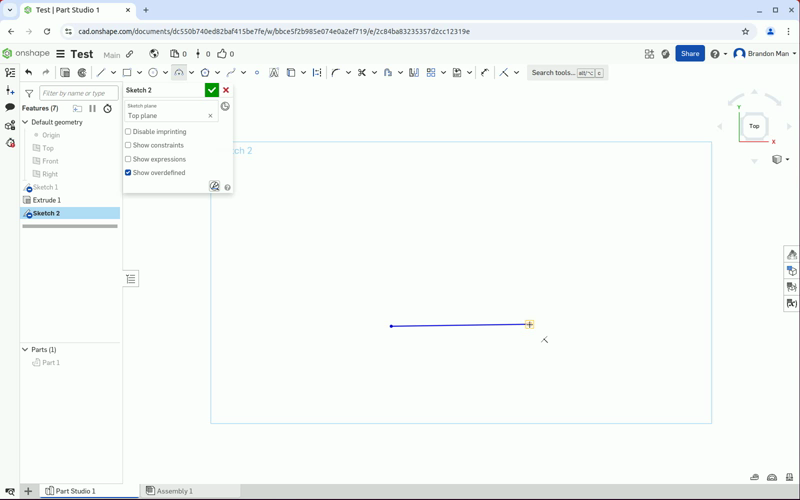
click(529, 324)
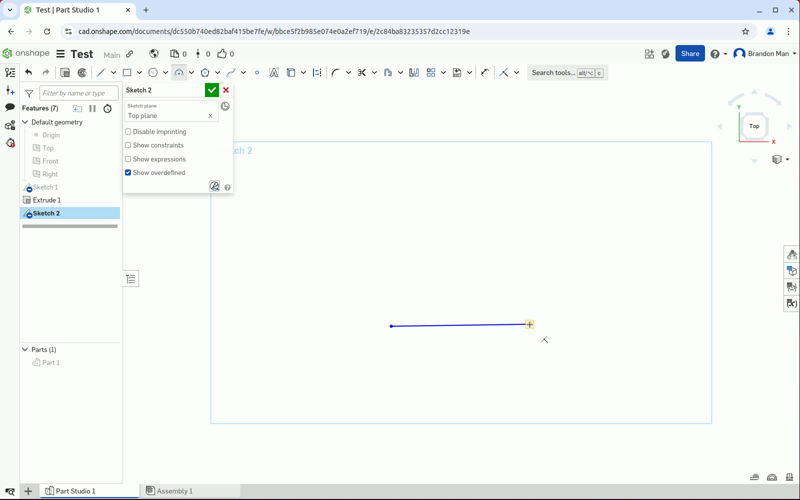
key_down(shift)
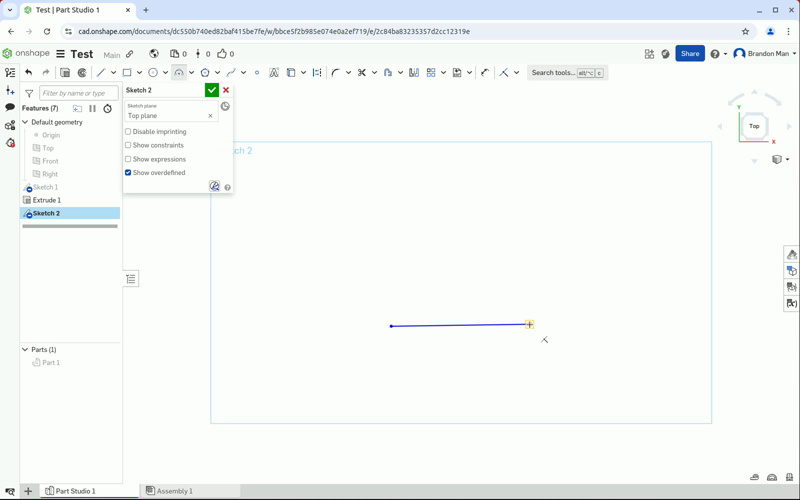
mouse_move(529, 241)
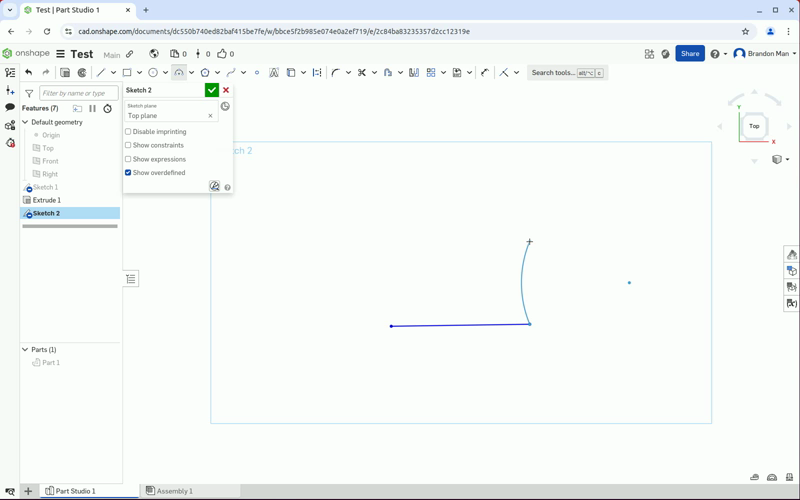
click(529, 241)
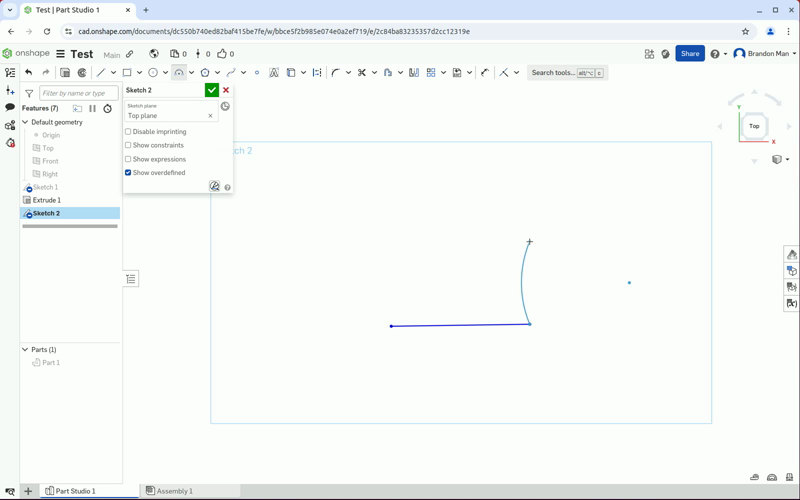
mouse_move(570, 282)
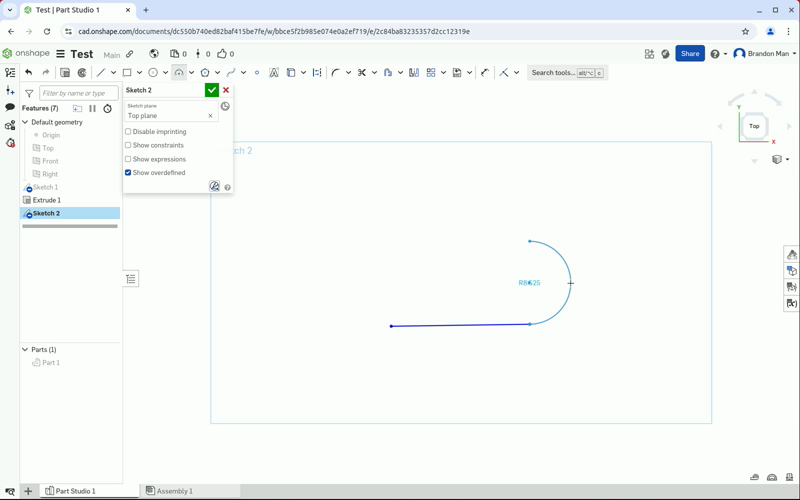
click(570, 282)
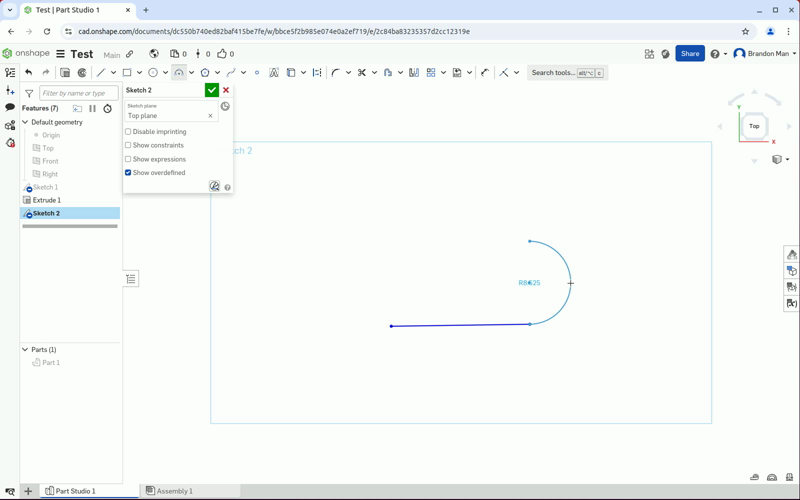
key_up(shift)
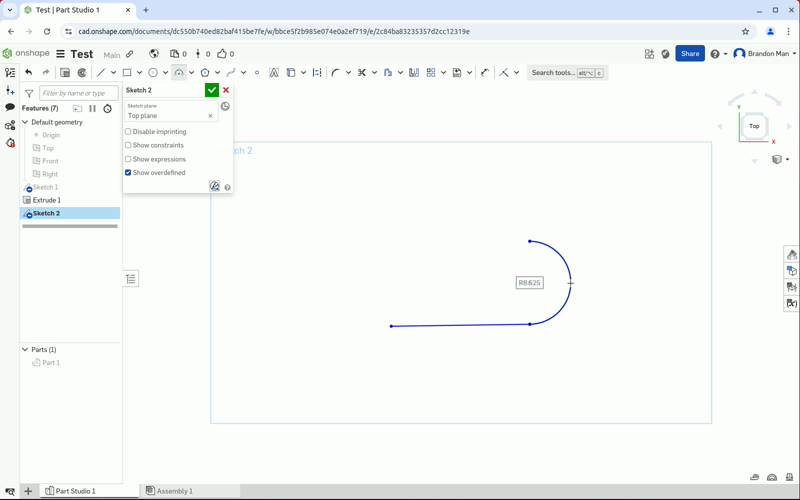
key(esc)
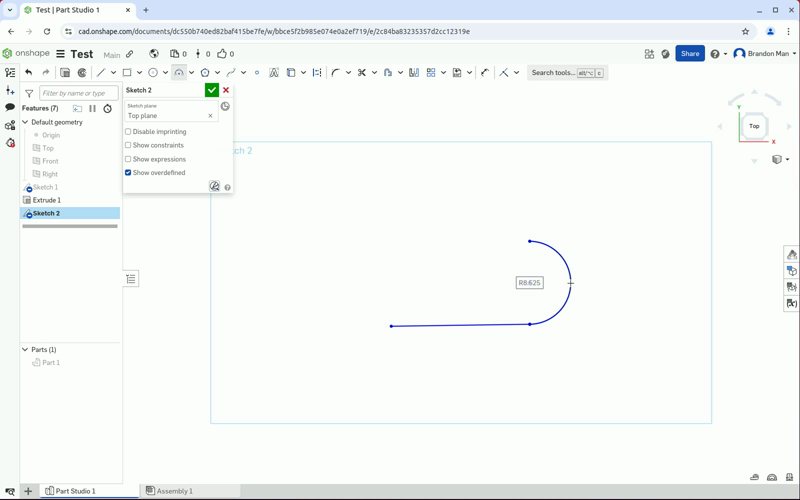
key(l)
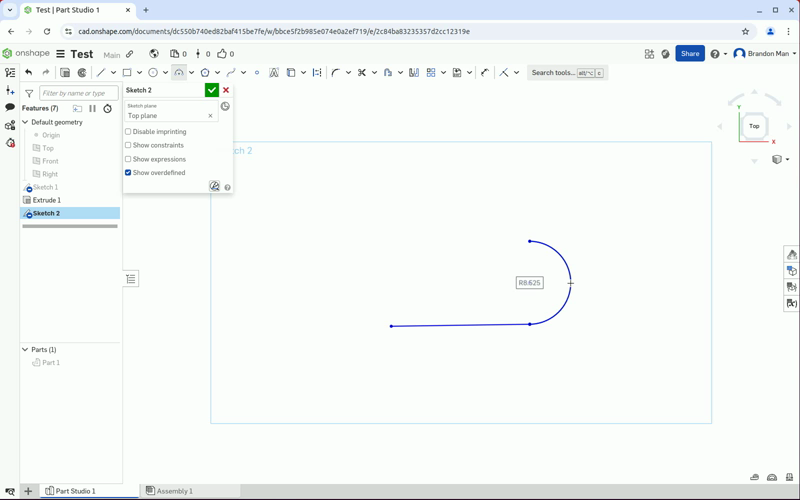
mouse_move(529, 241)
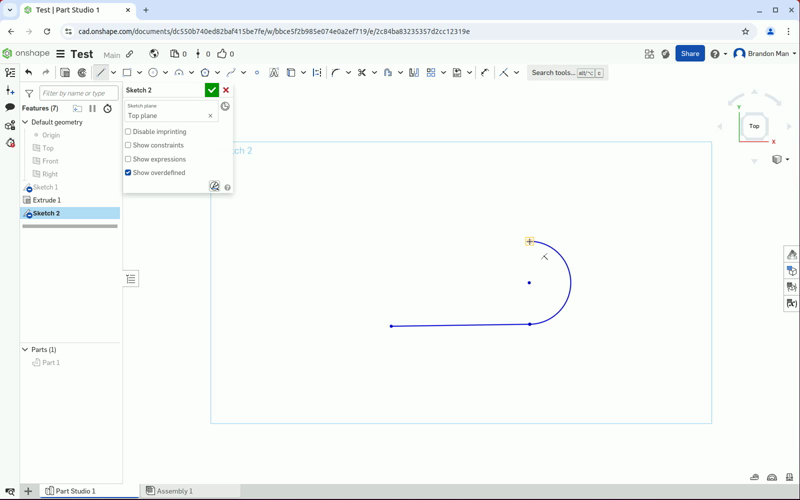
click(529, 241)
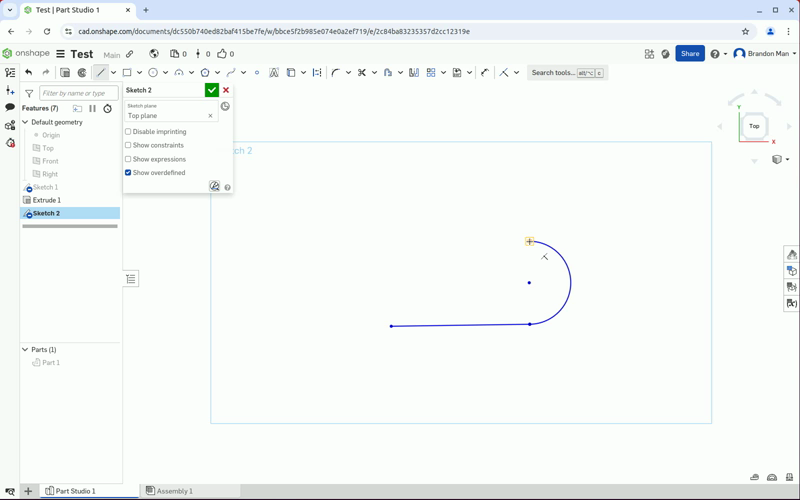
key_down(shift)
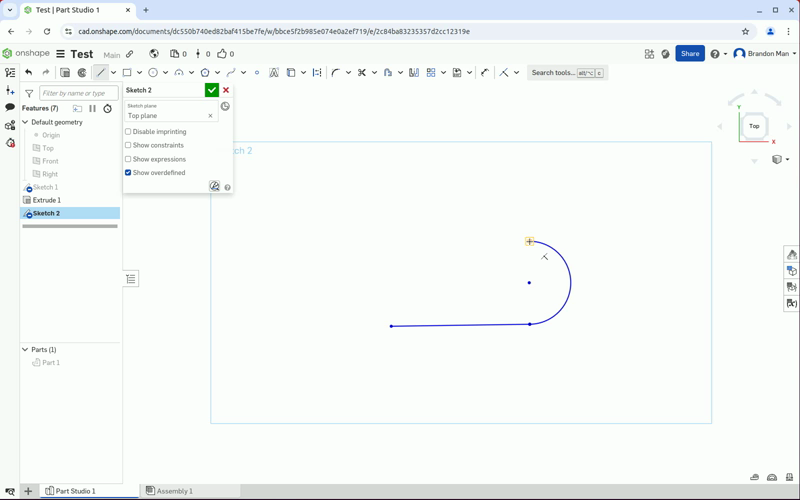
mouse_move(391, 241)
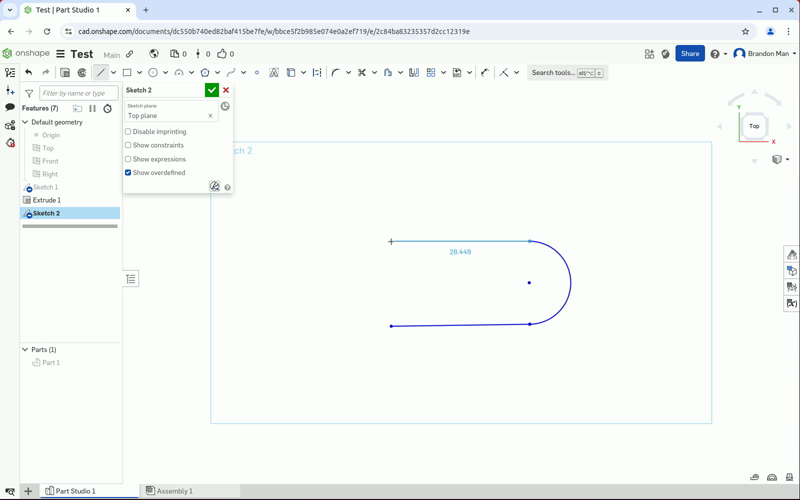
click(391, 241)
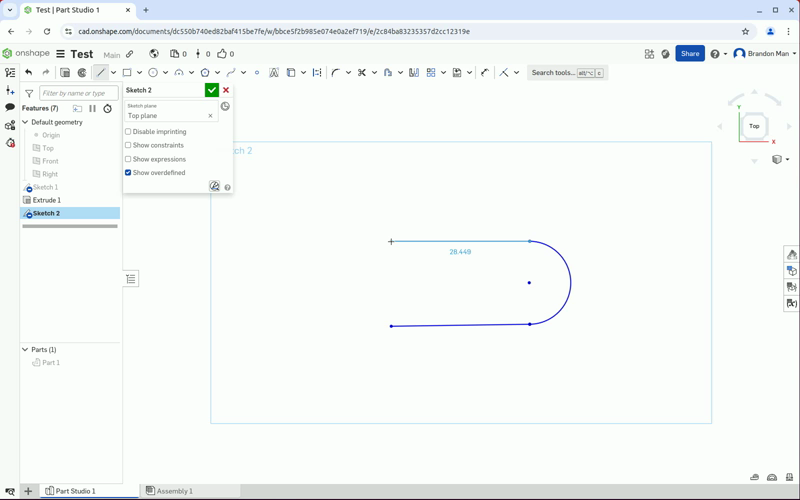
key_up(shift)
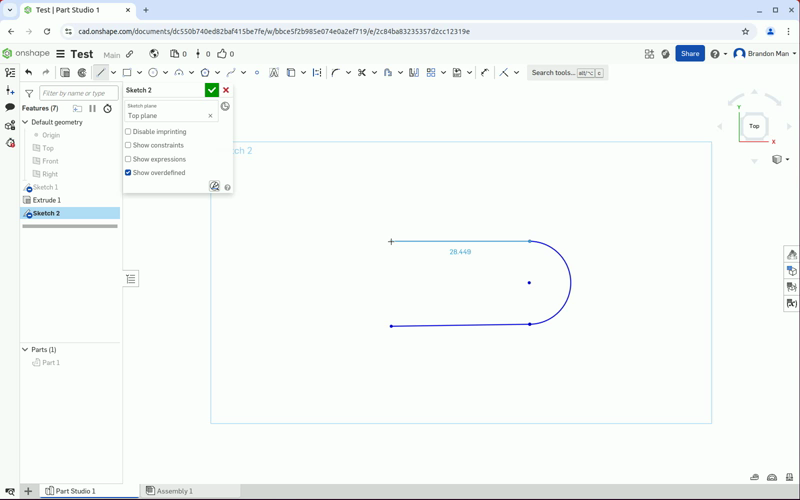
key(esc)
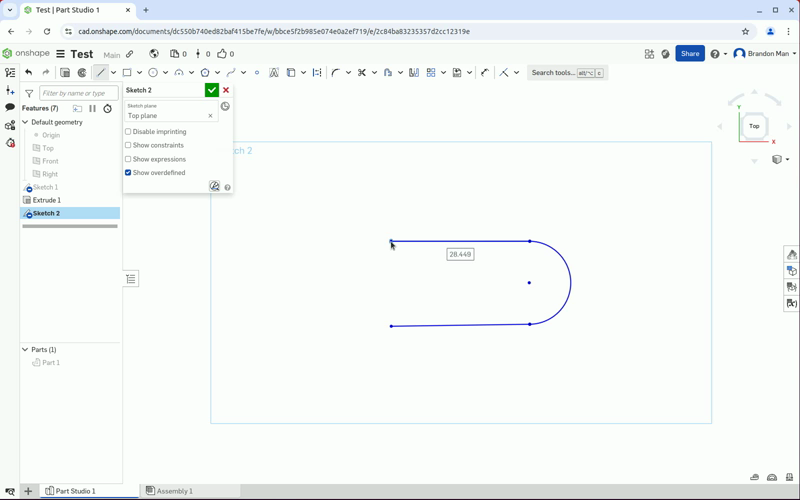
key(a)
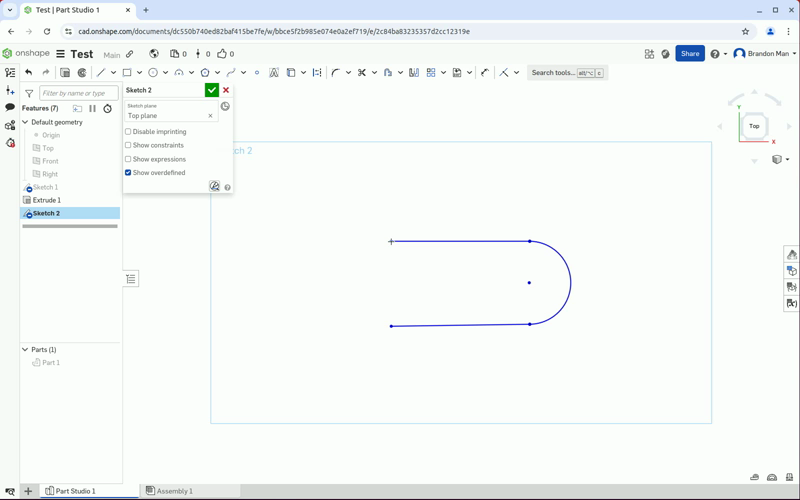
mouse_move(391, 241)
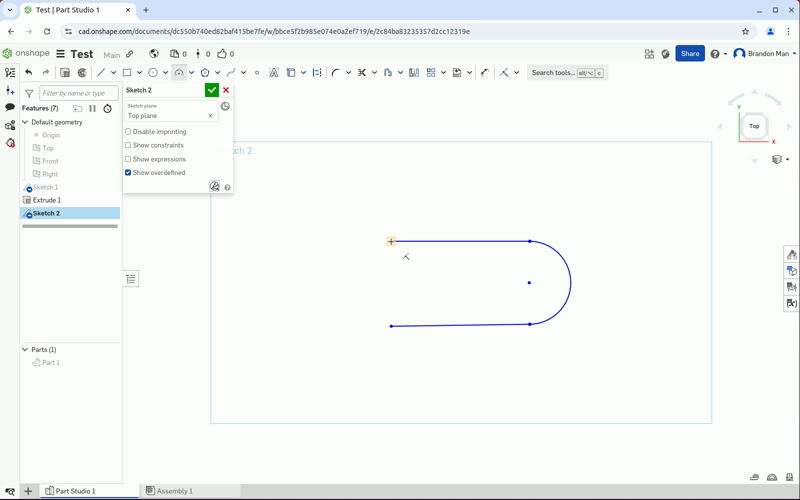
click(391, 241)
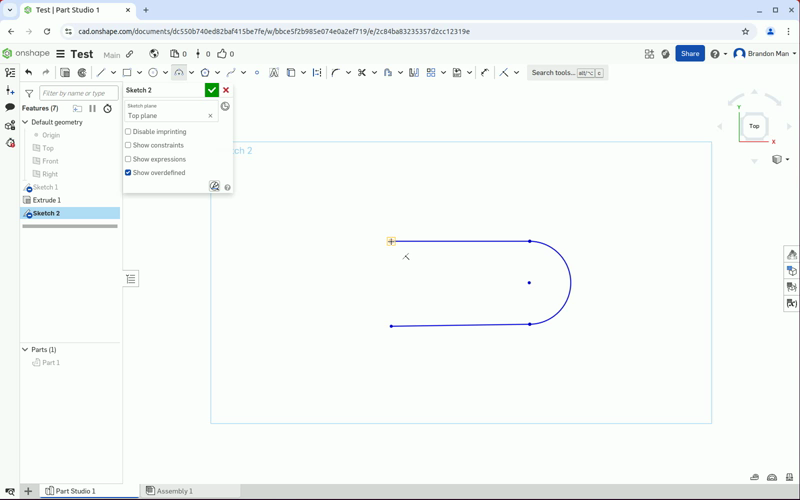
mouse_move(391, 326)
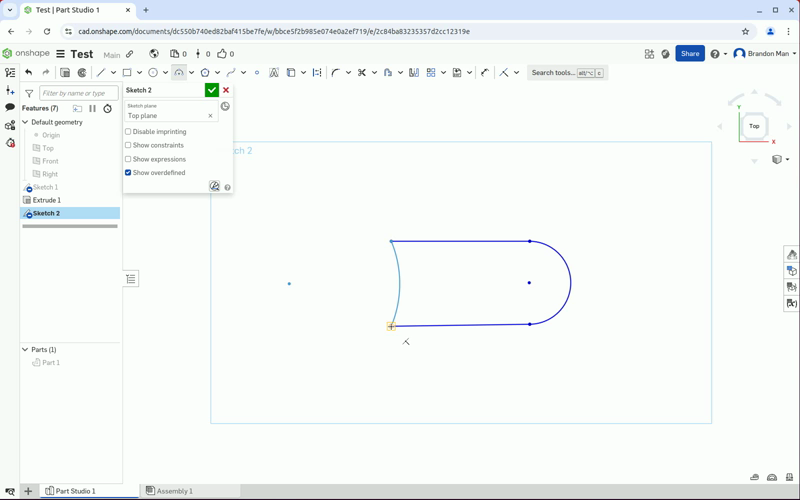
click(391, 326)
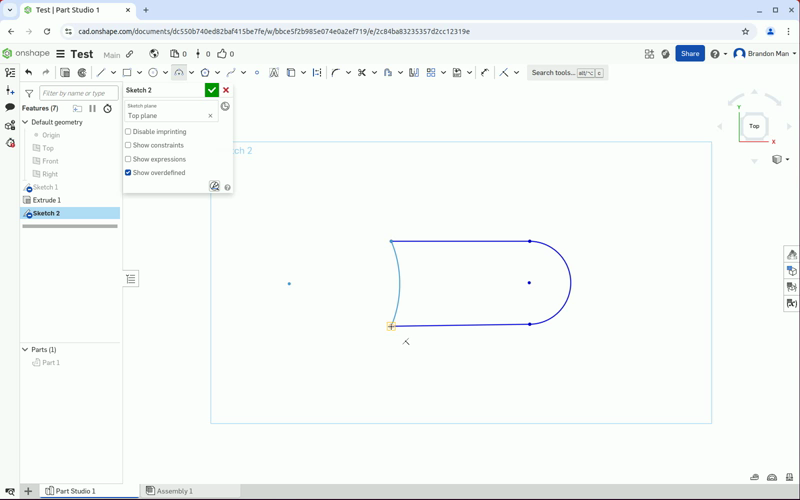
key_down(shift)
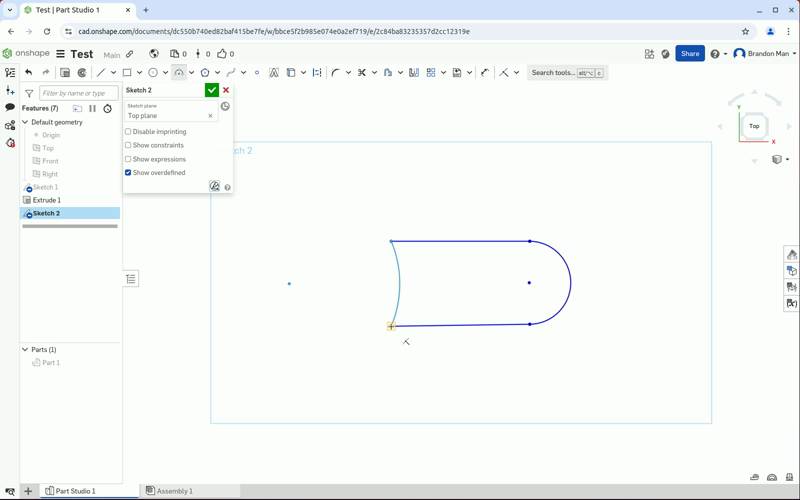
mouse_move(433, 283)
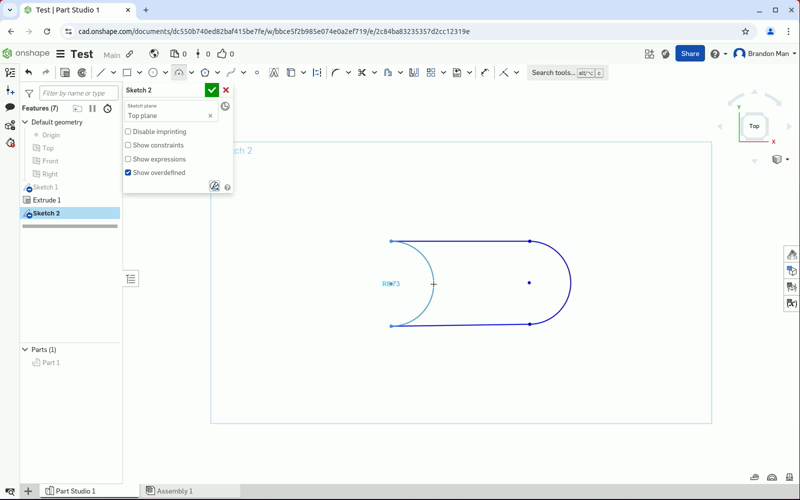
click(433, 283)
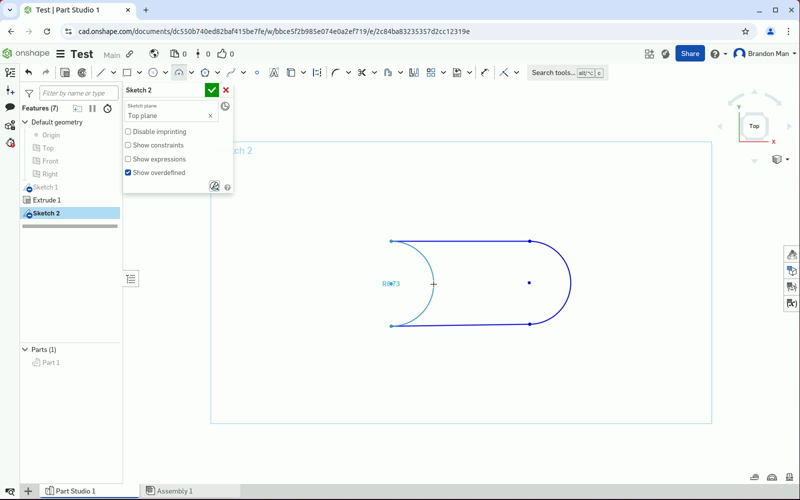
key_up(shift)
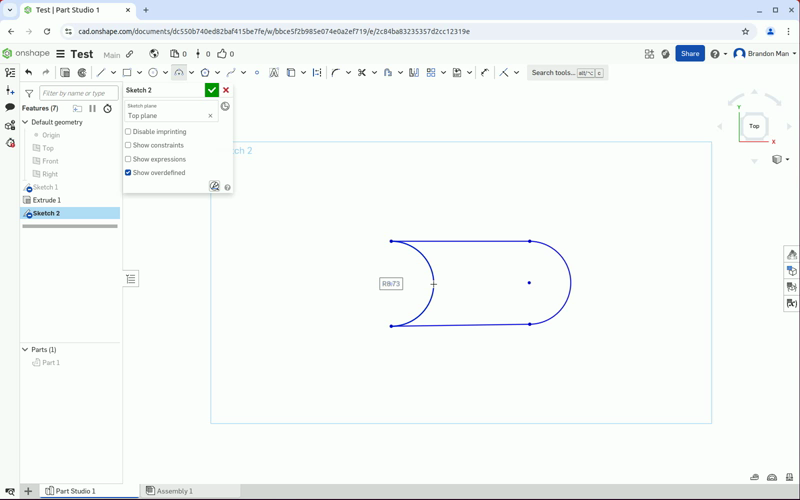
key(esc)
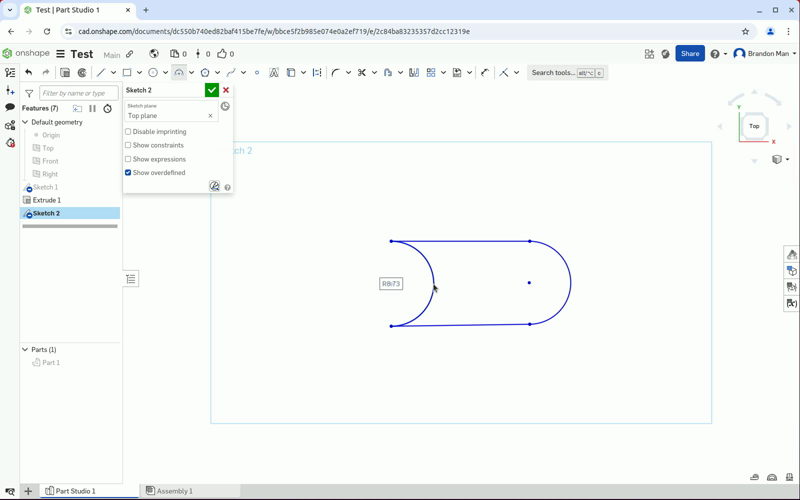
key(c)
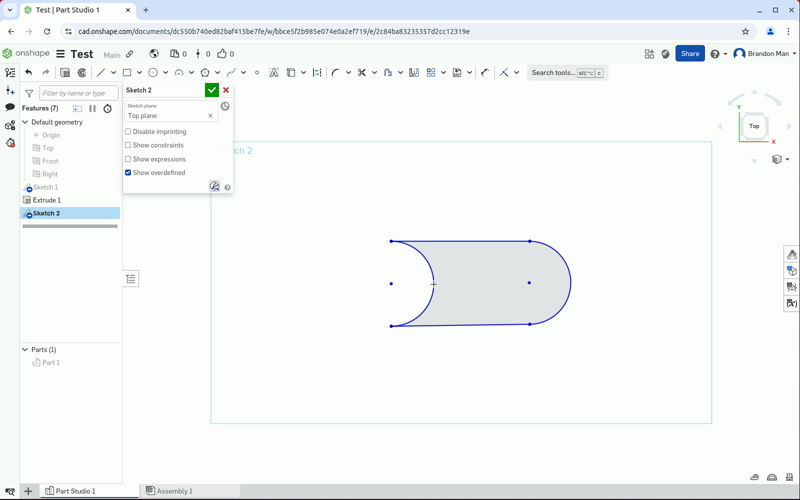
key_down(shift)
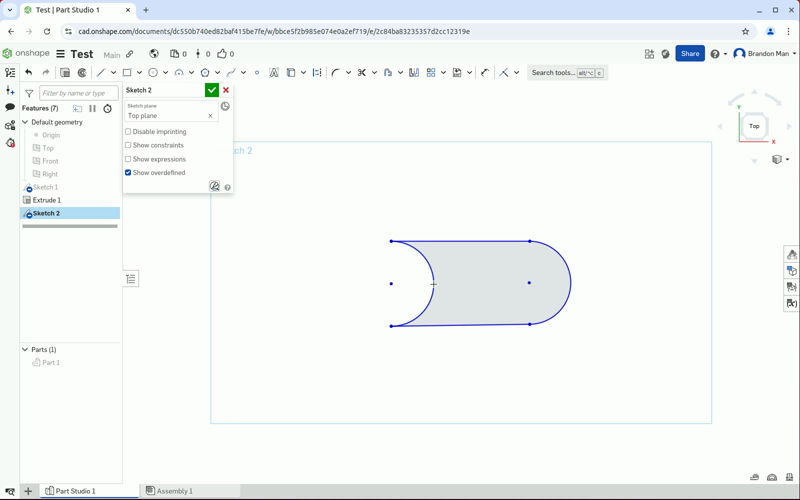
mouse_move(529, 282)
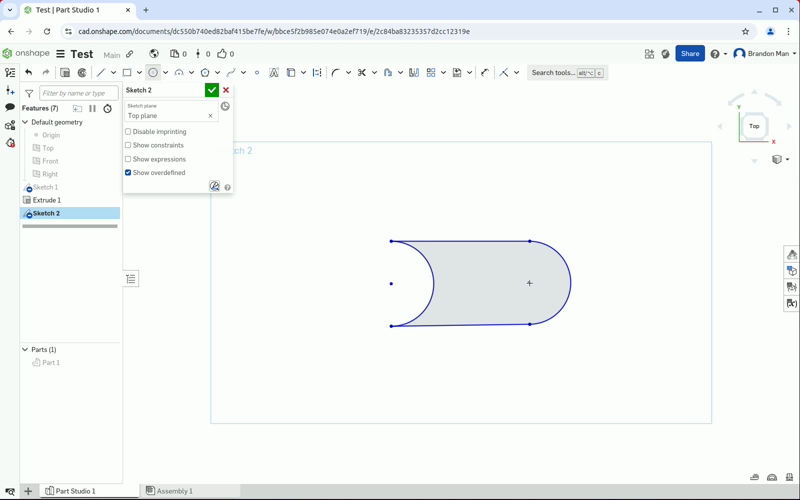
scroll(6)
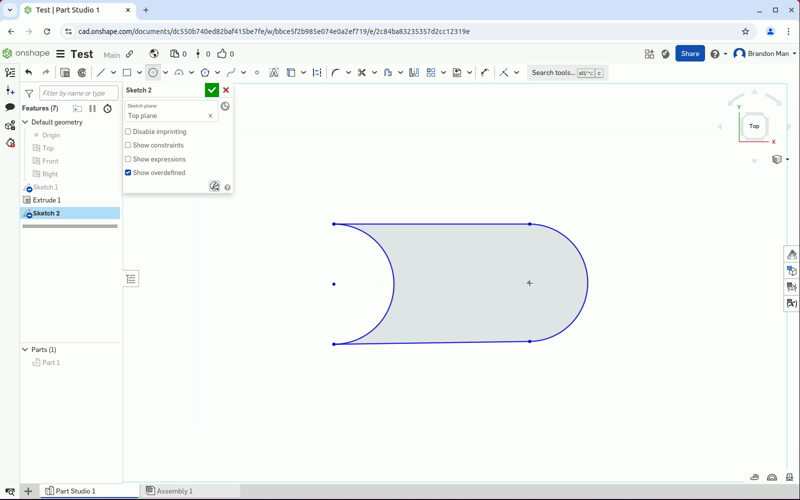
scroll(6)
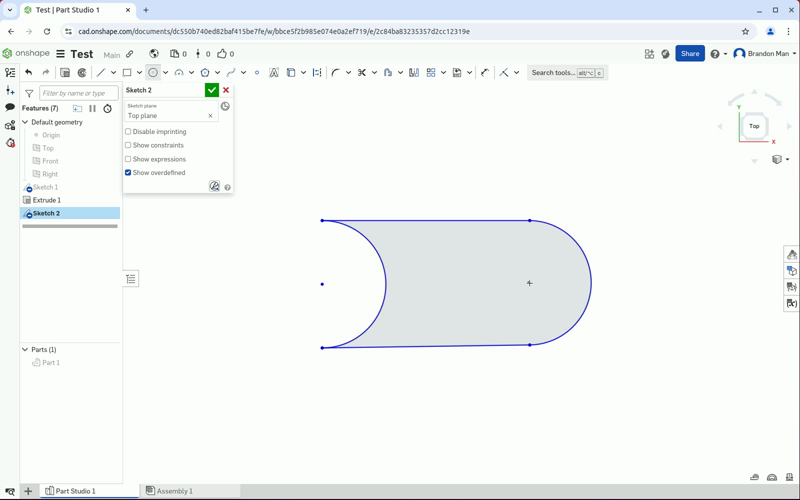
scroll(6)
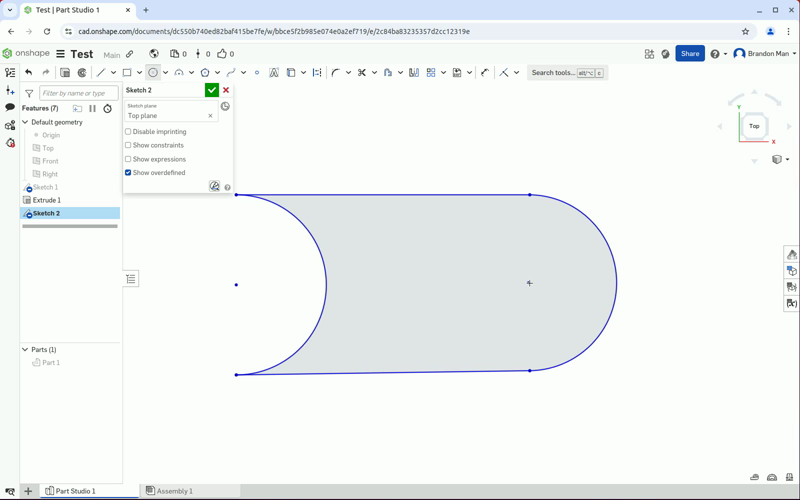
scroll(6)
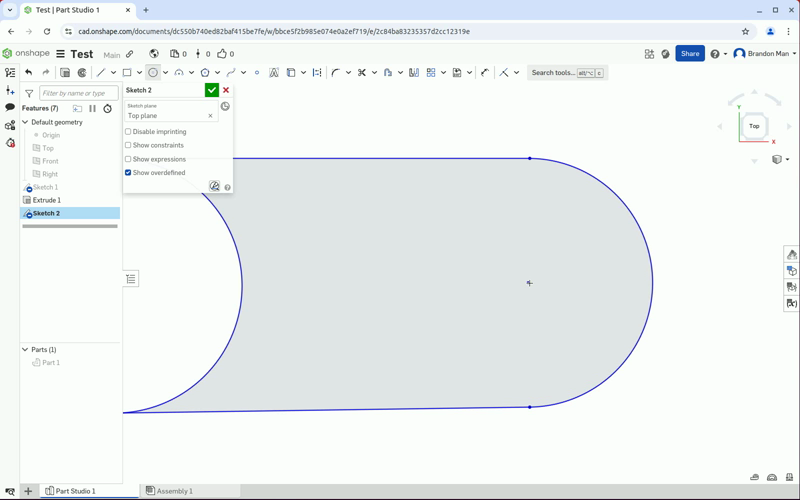
scroll(6)
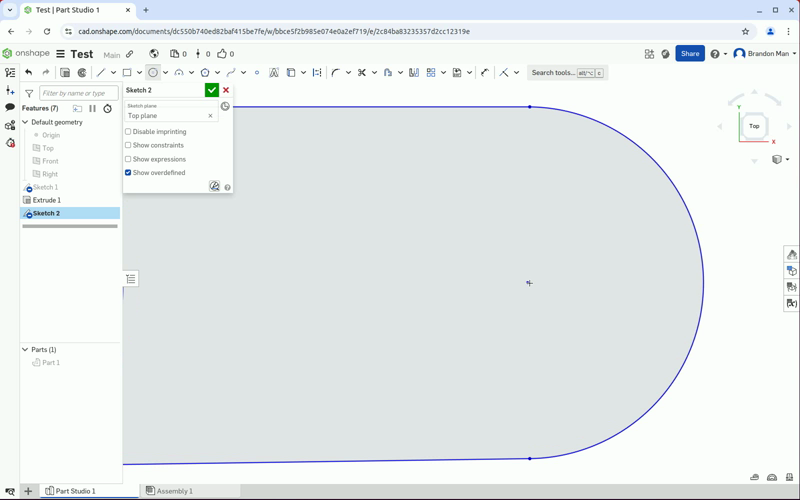
scroll(6)
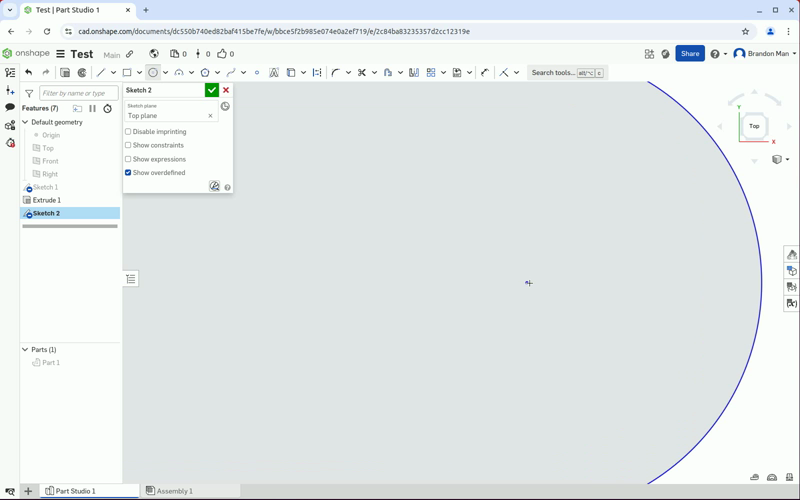
scroll(6)
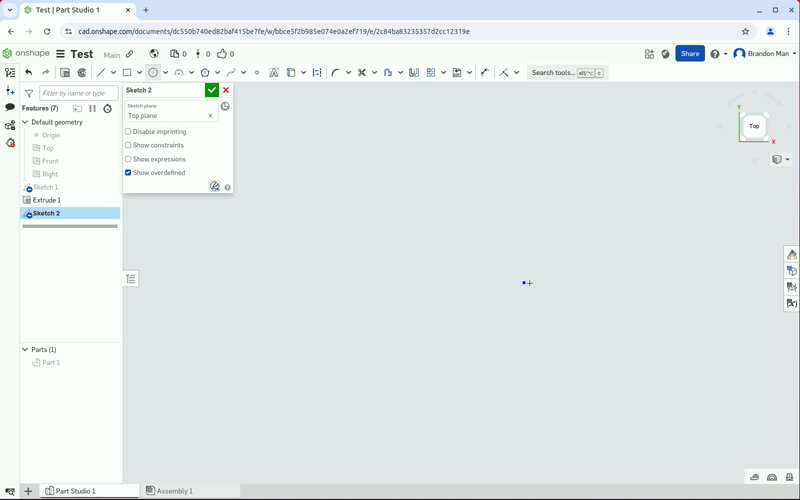
click(529, 282)
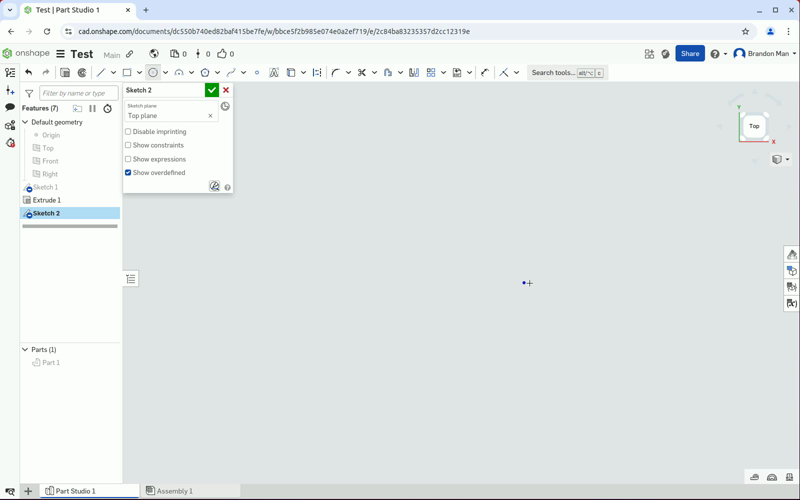
scroll(-6)
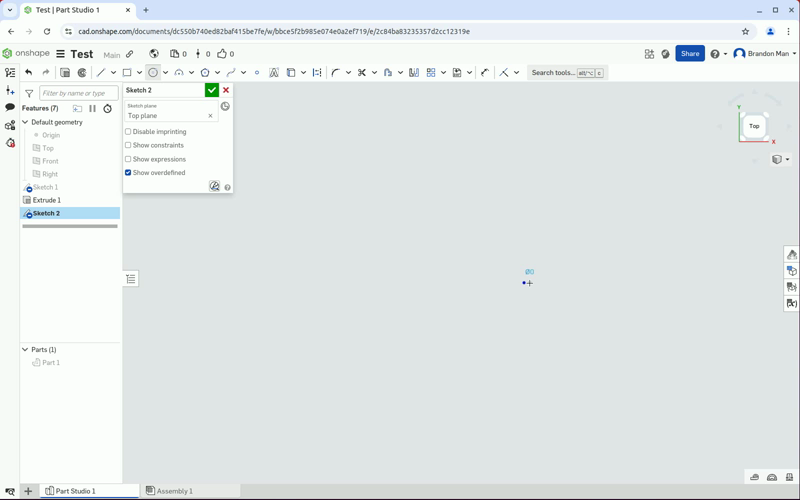
scroll(-6)
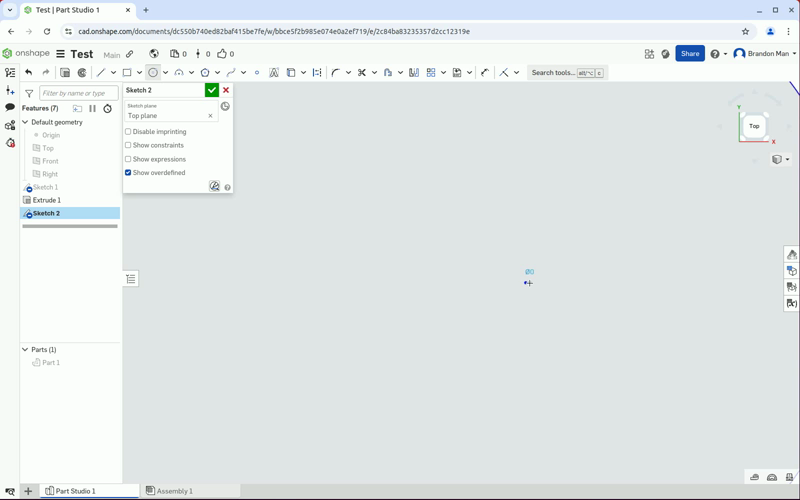
scroll(-6)
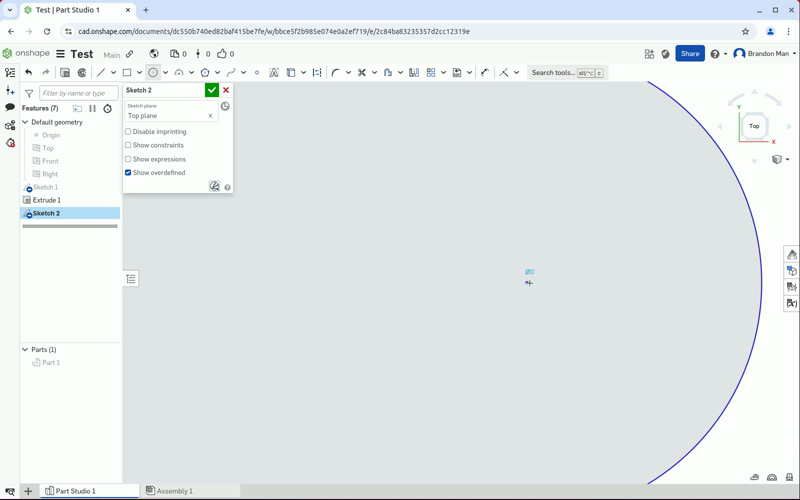
scroll(-6)
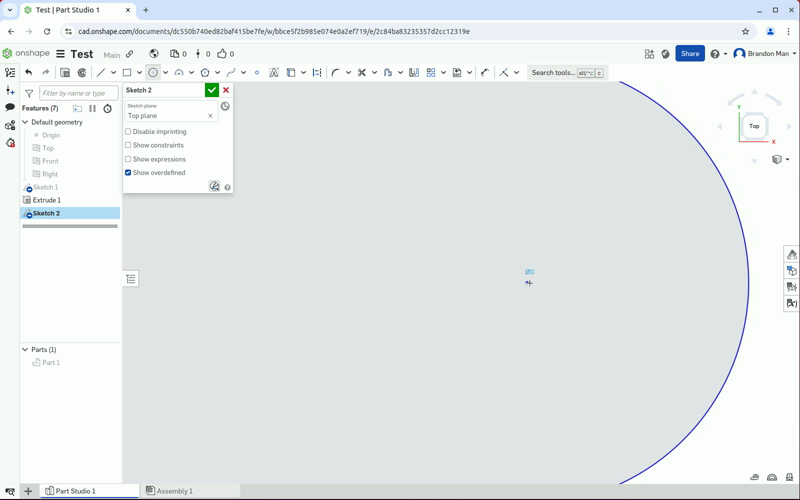
scroll(-6)
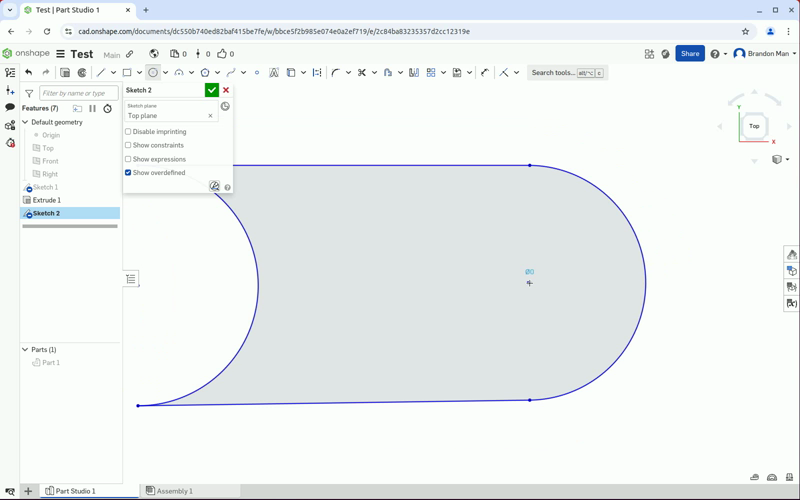
scroll(-6)
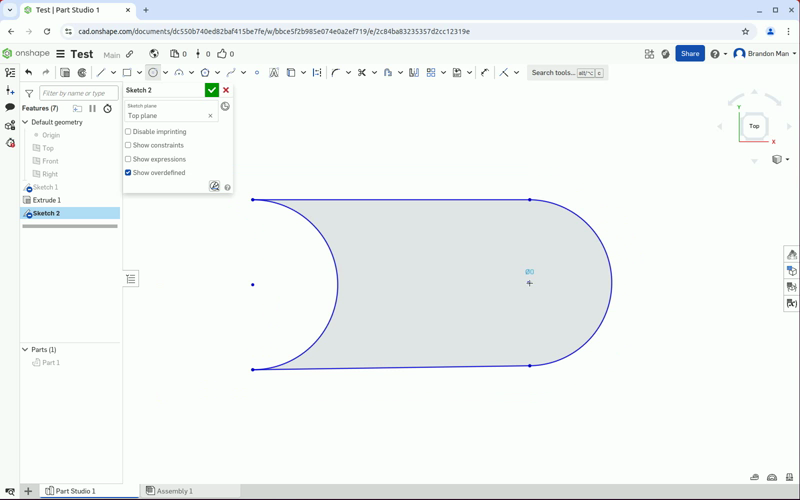
scroll(-6)
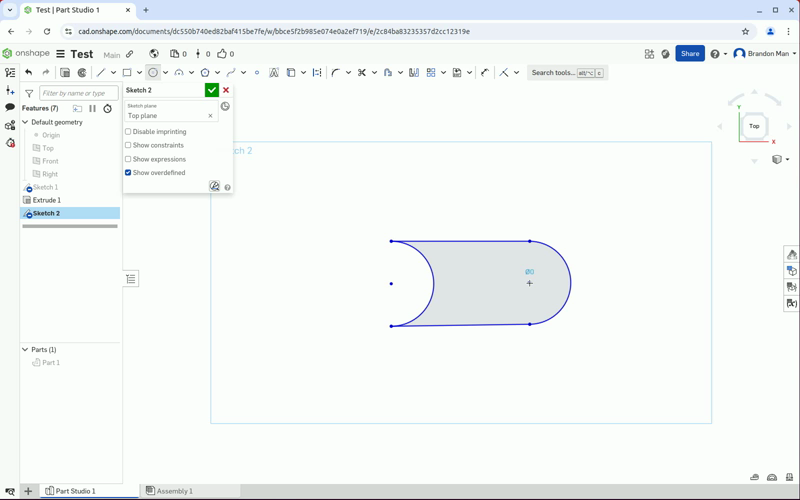
key_up(shift)
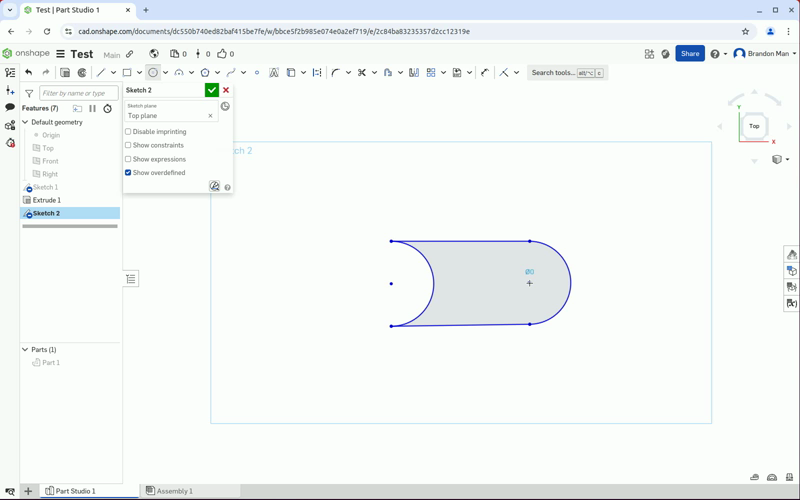
mouse_move(554, 282)
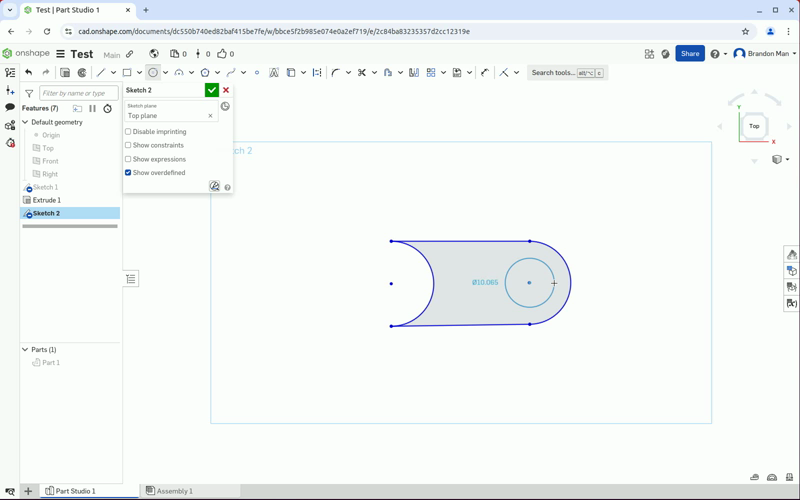
click(554, 282)
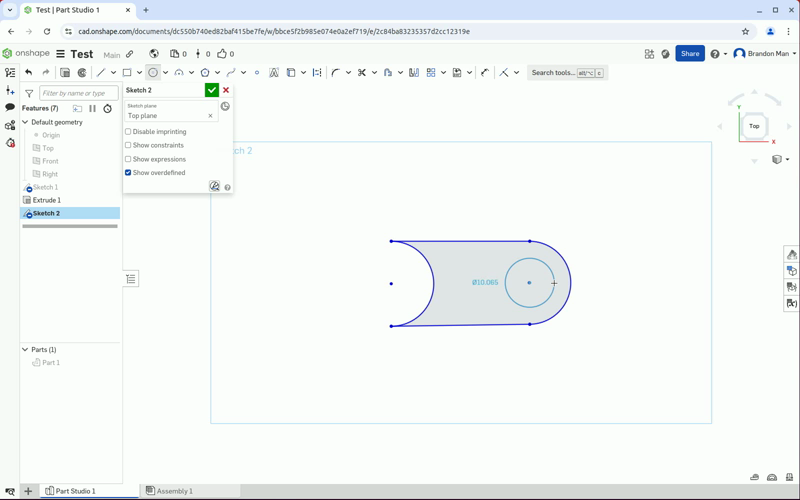
key(esc)
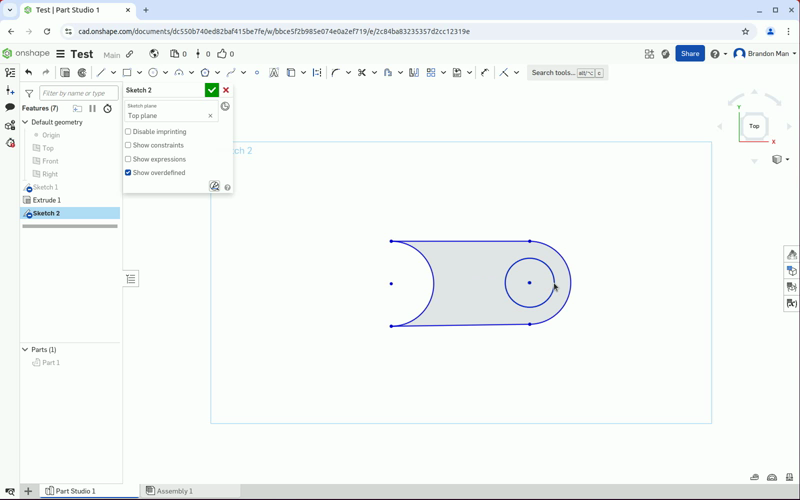
mouse_move(470, 279)
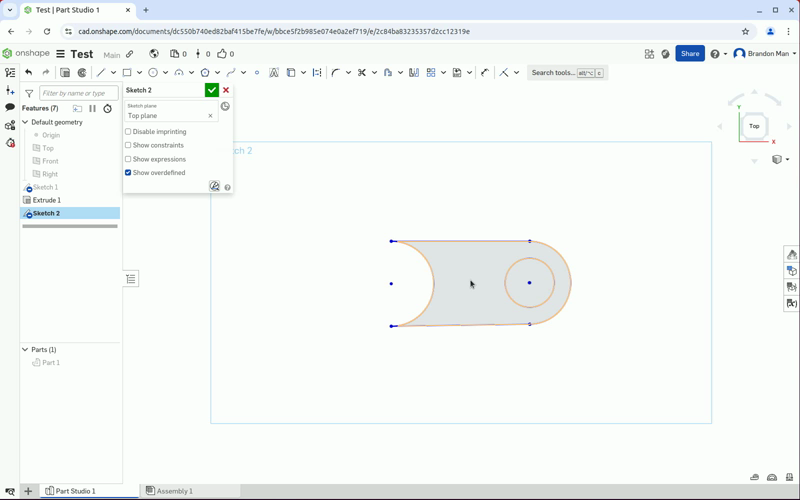
click(470, 279)
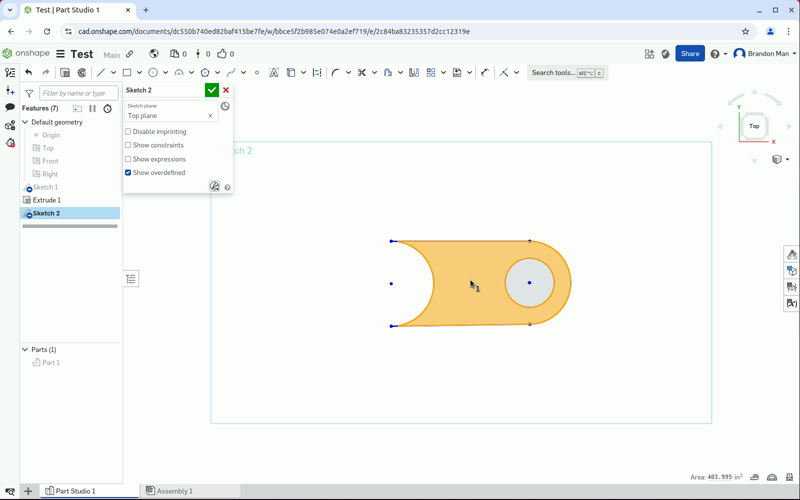
mouse_move(73, 352)
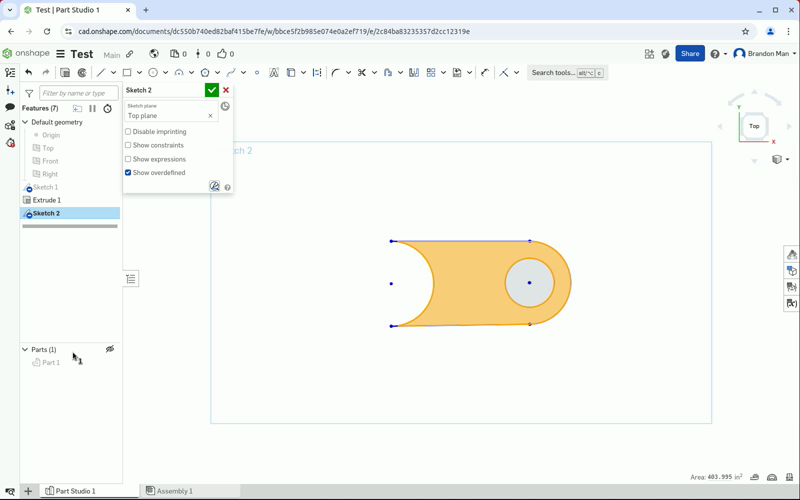
key(shift+y)
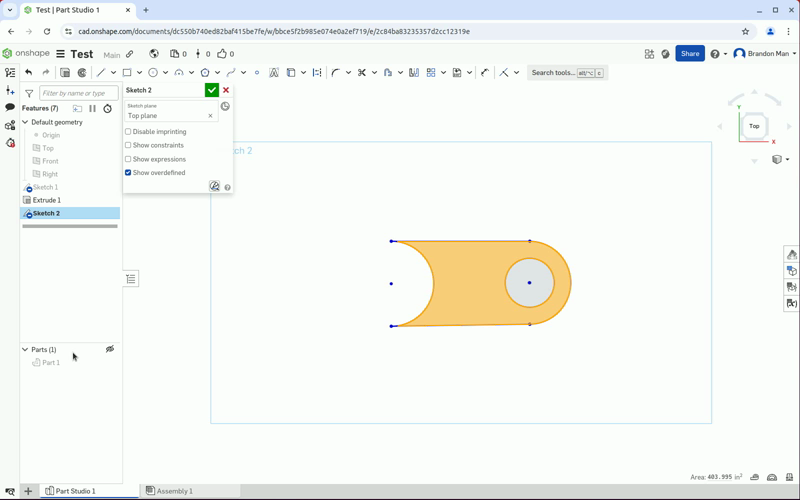
key(shift+e)
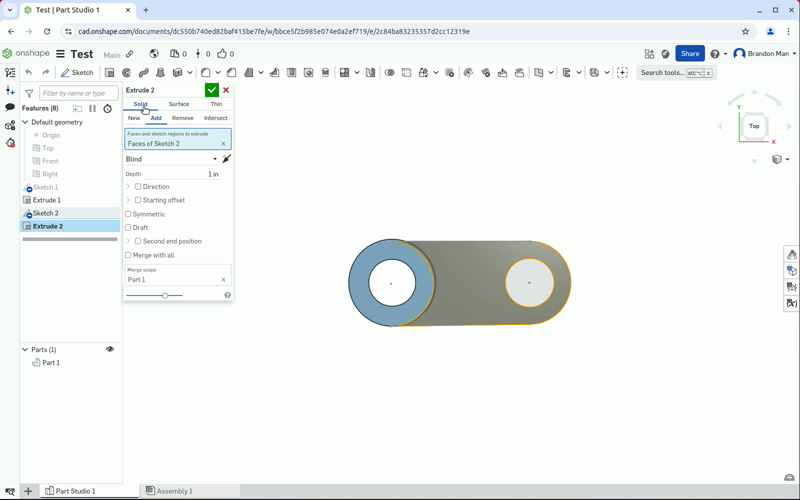
mouse_move(143, 106)
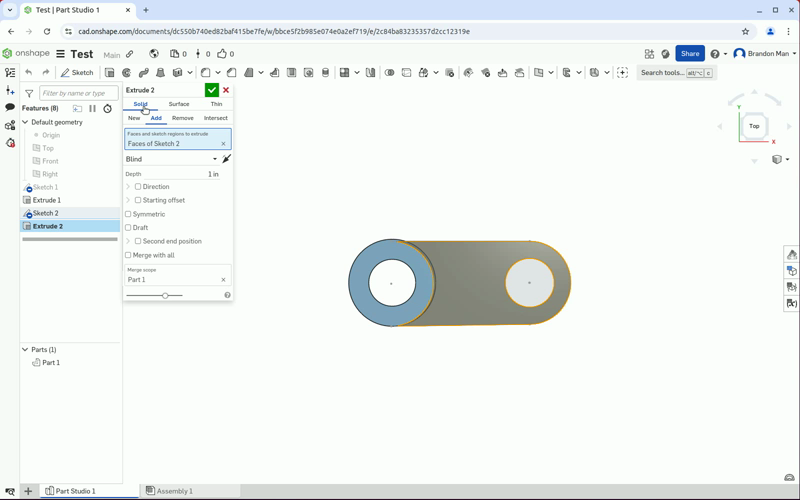
click(143, 106)
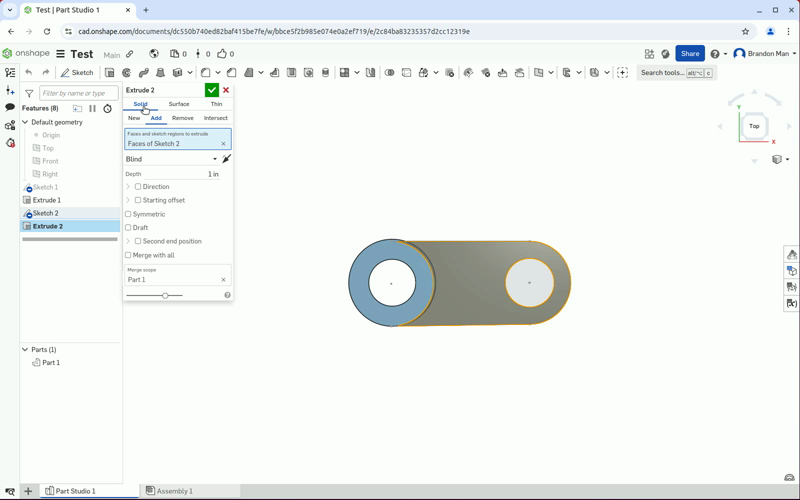
mouse_move(137, 120)
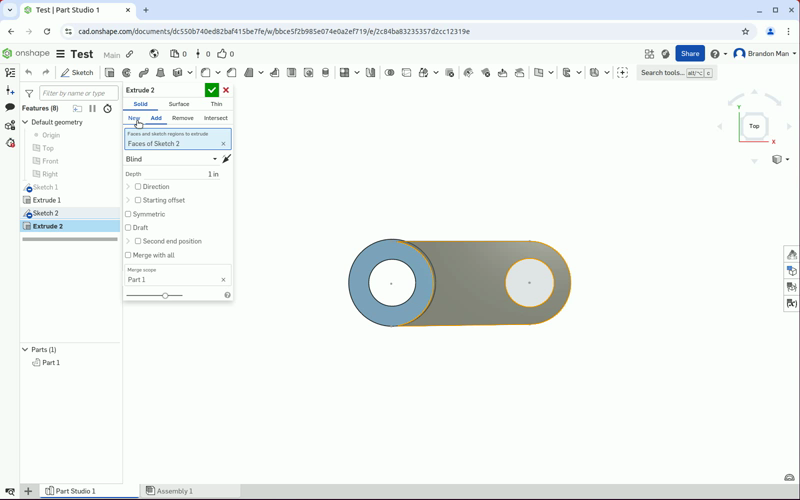
click(137, 120)
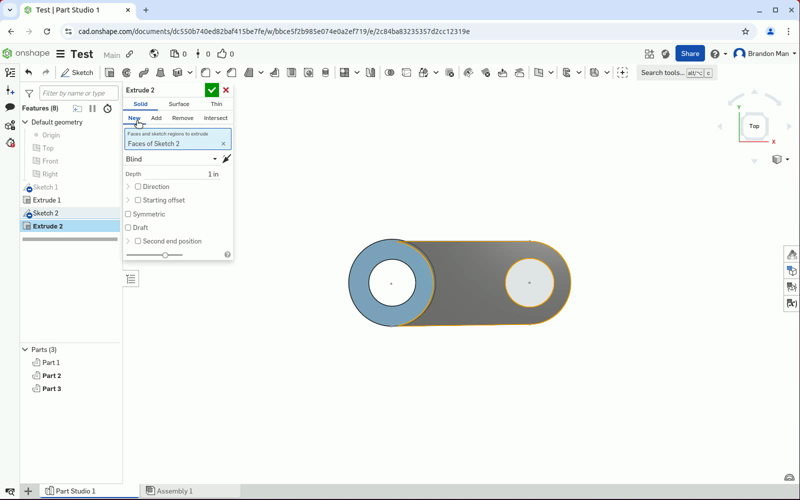
key(tab, 4)
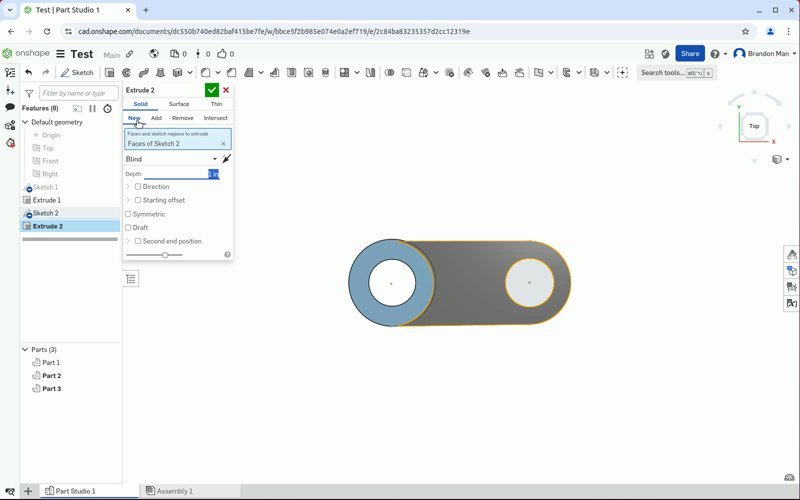
text(7.703)
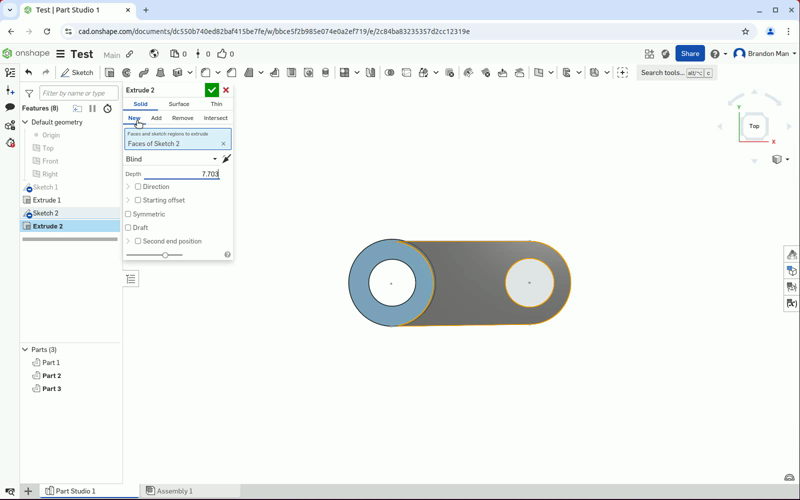
key(enter)
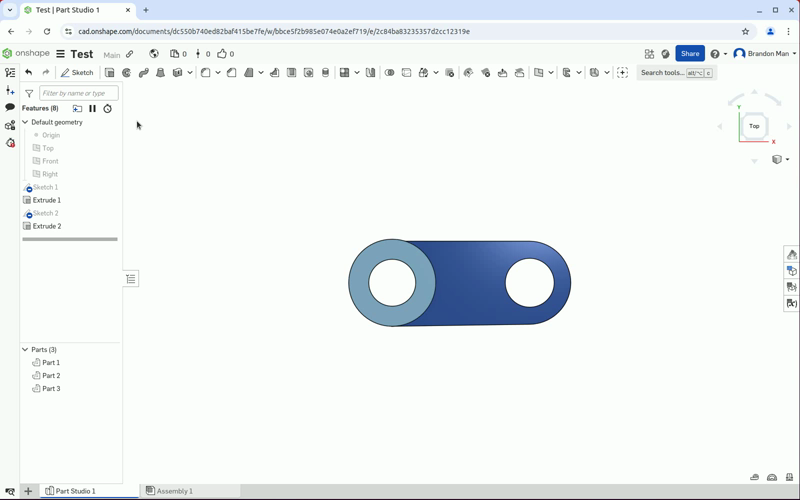
key(shift+h)
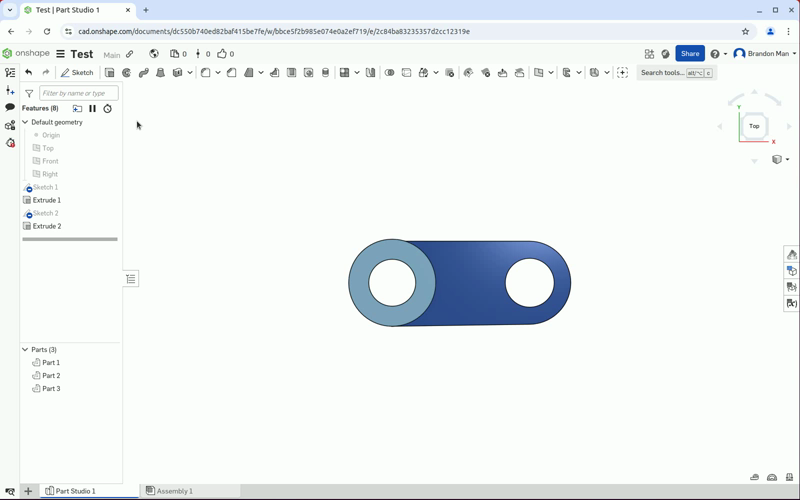
key(shift+h)
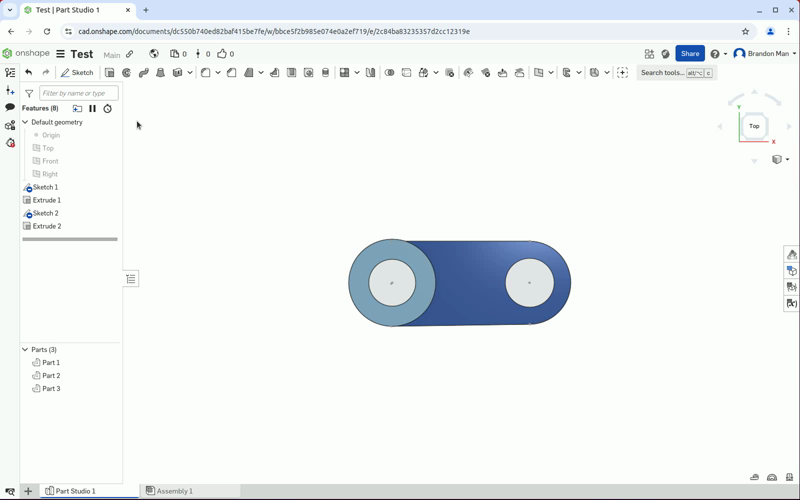
key(shift+7)
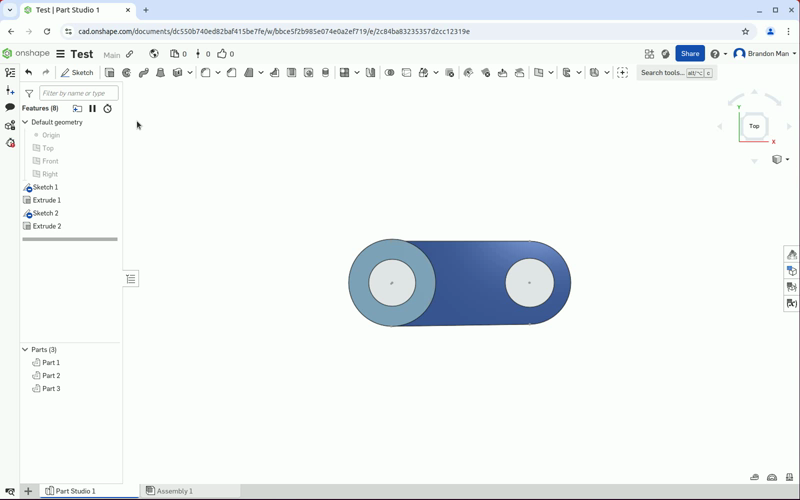
key(up, 3)
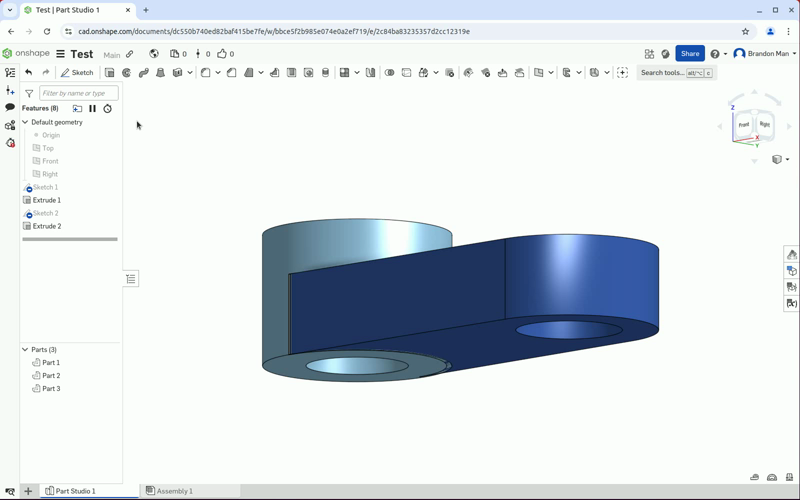
key(left, 3)
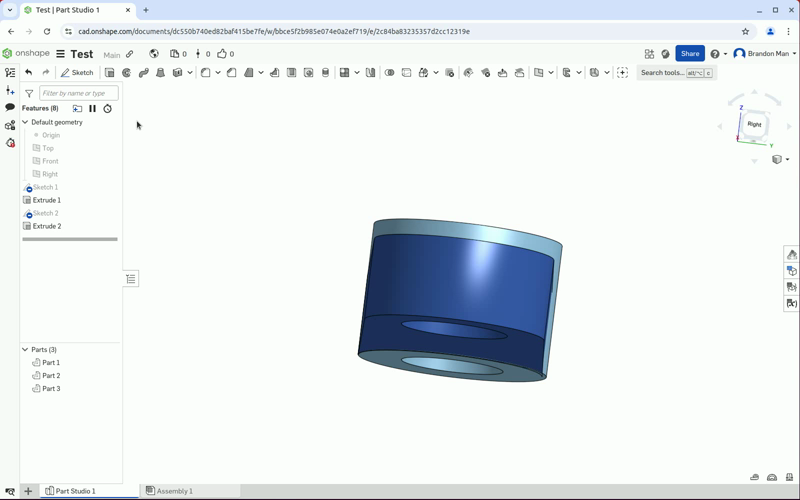
key(right, 3)
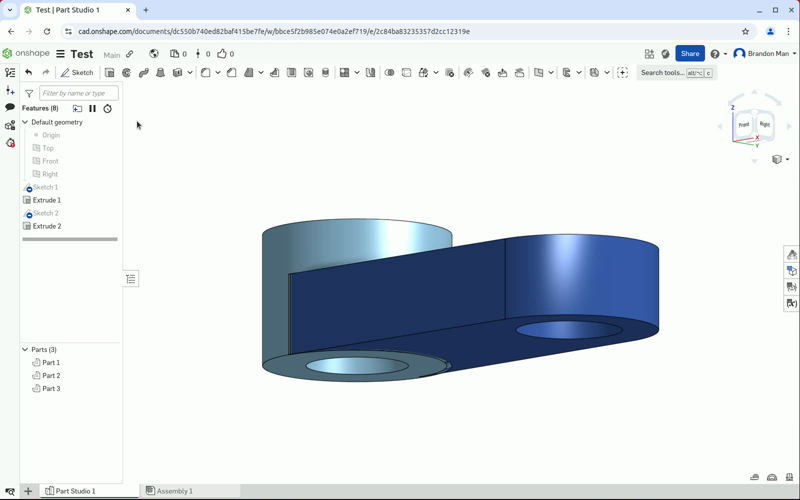
key(down, 3)
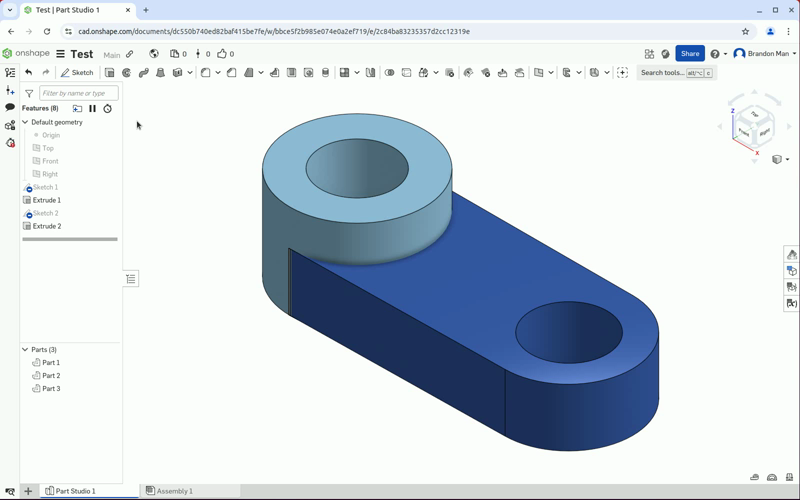
mouse_move(73, 189)
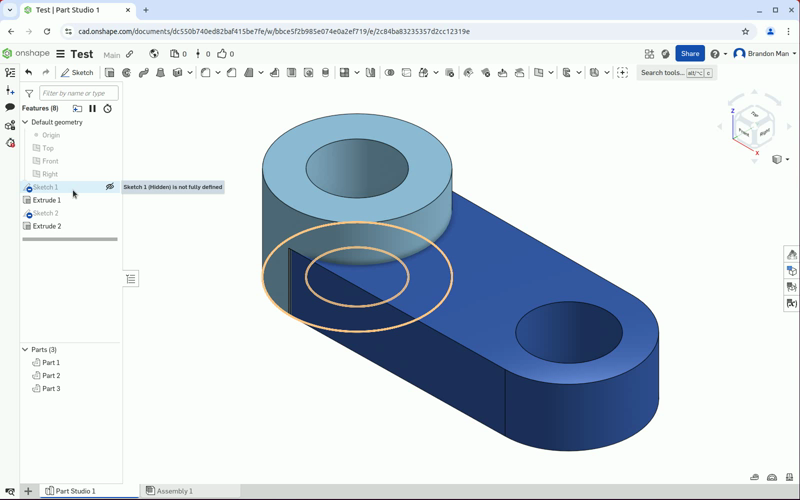
click(73, 189)